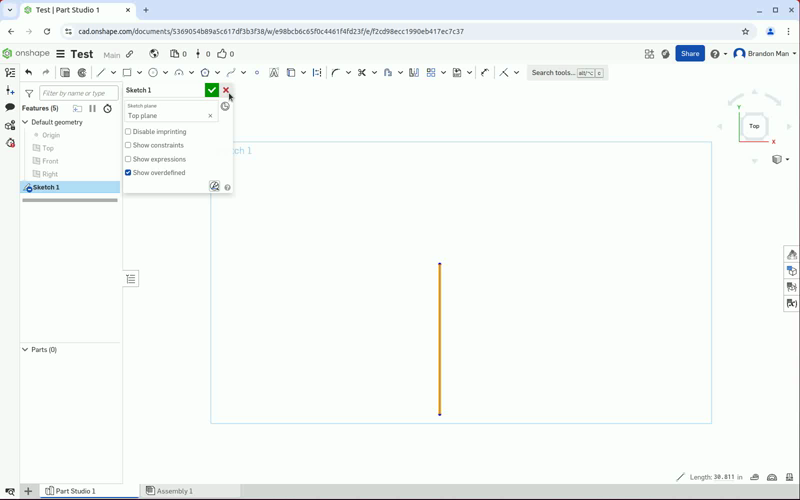
key(shift+h)
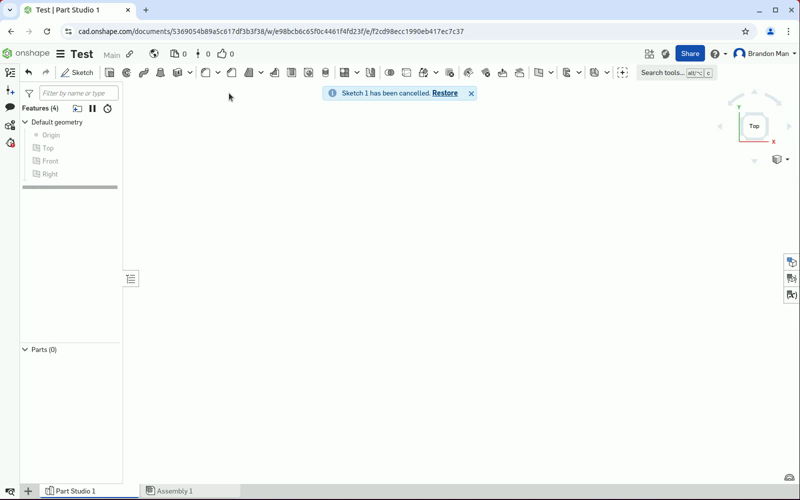
mouse_move(73, 352)
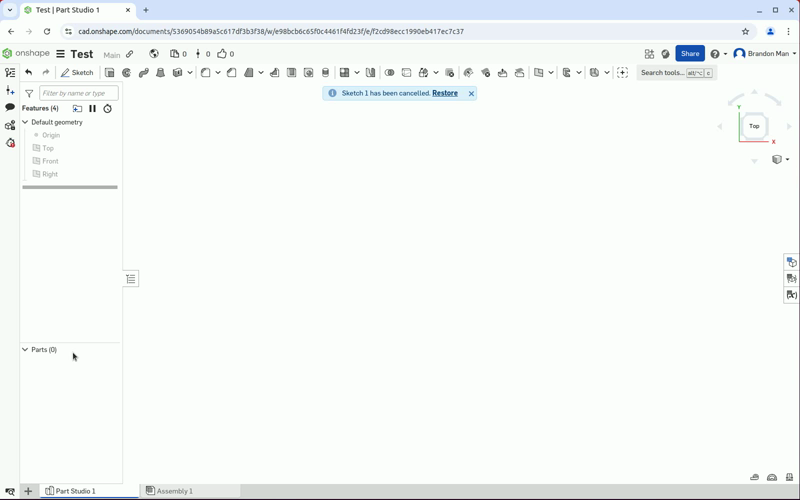
key(y)
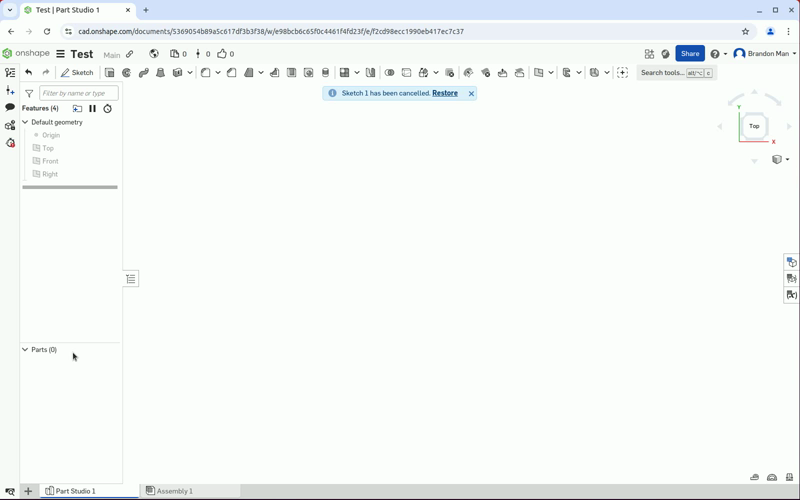
key(shift+p)
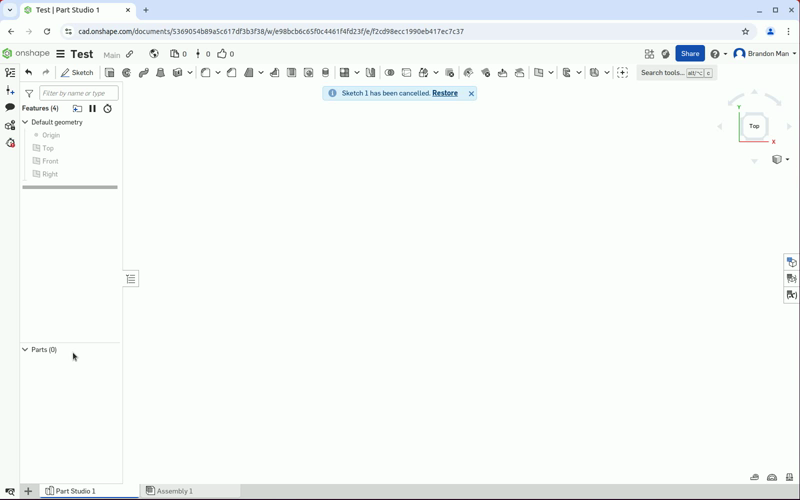
key(space)
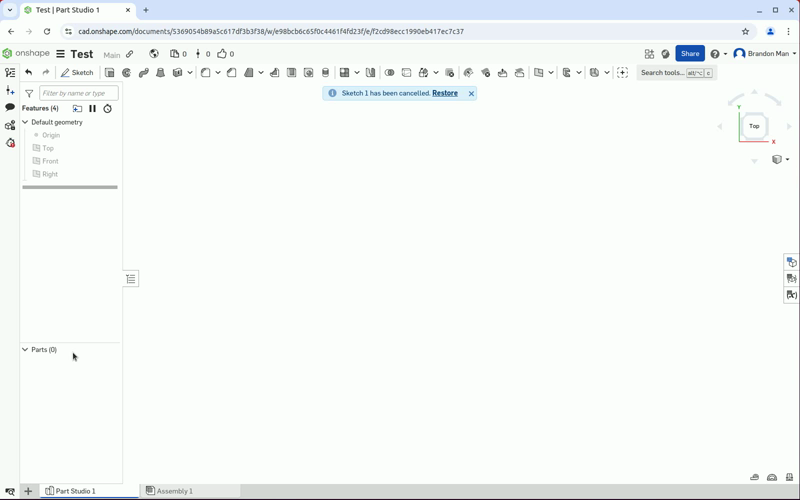
key_down(shift)
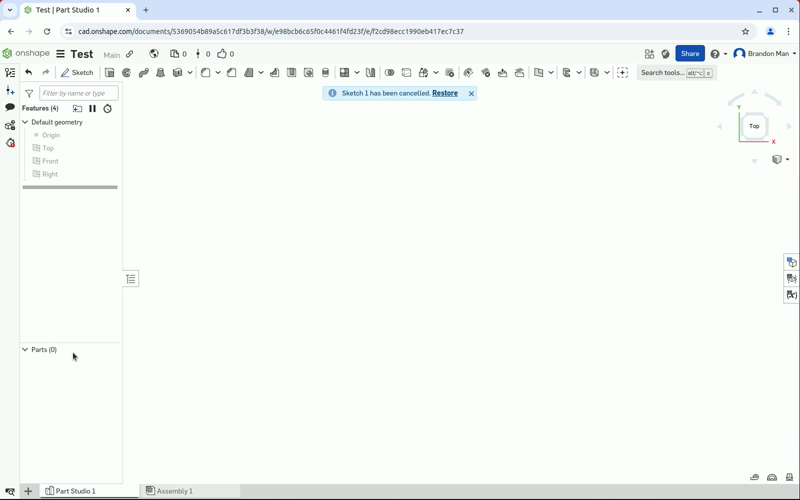
key(up)
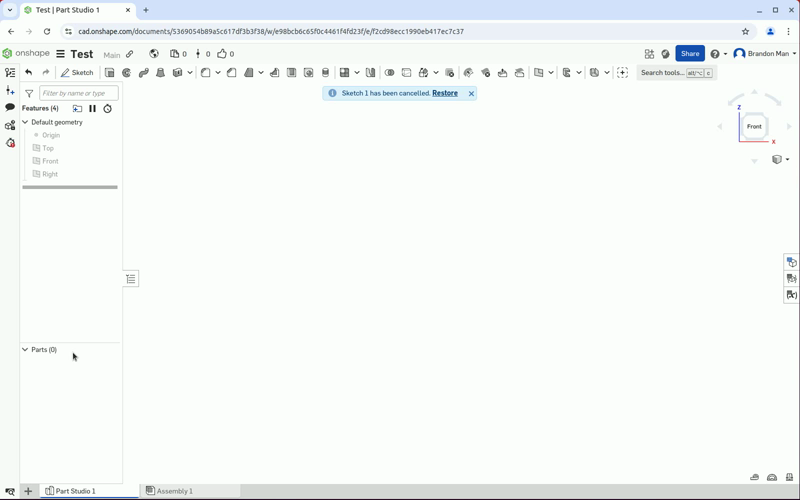
key_up(shift)
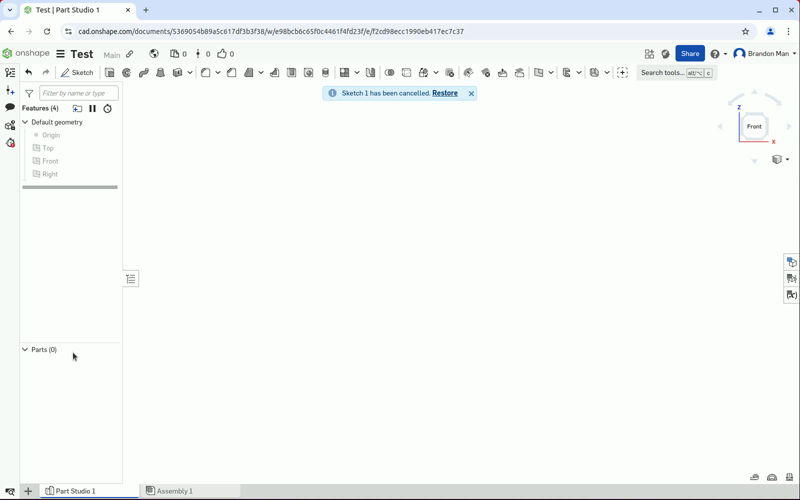
mouse_move(73, 352)
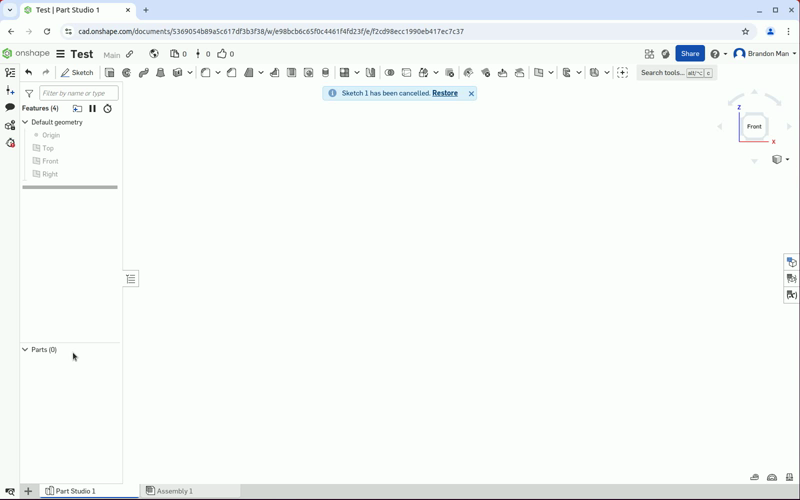
key(shift+y)
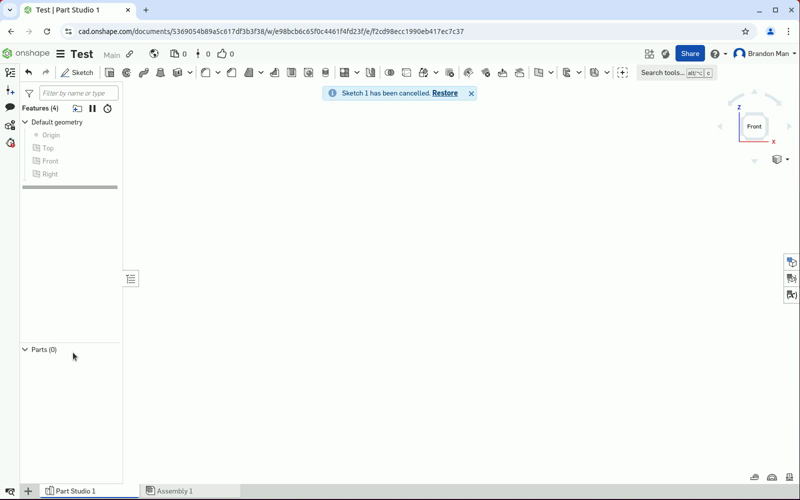
key(shift+s)
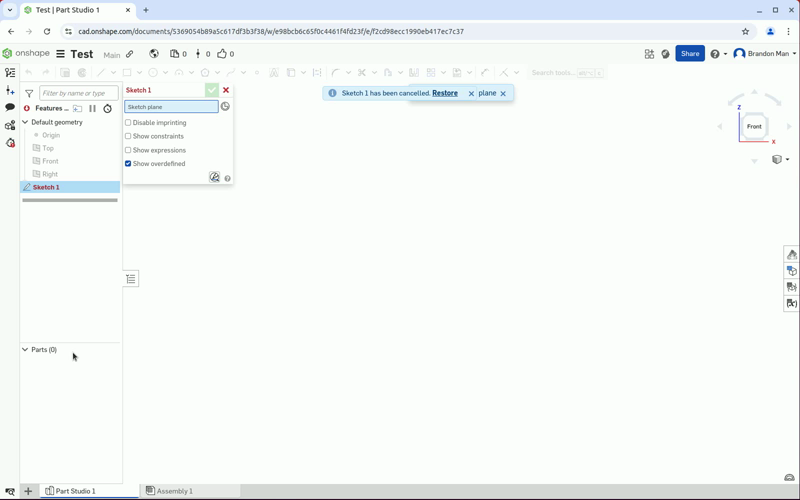
mouse_move(73, 163)
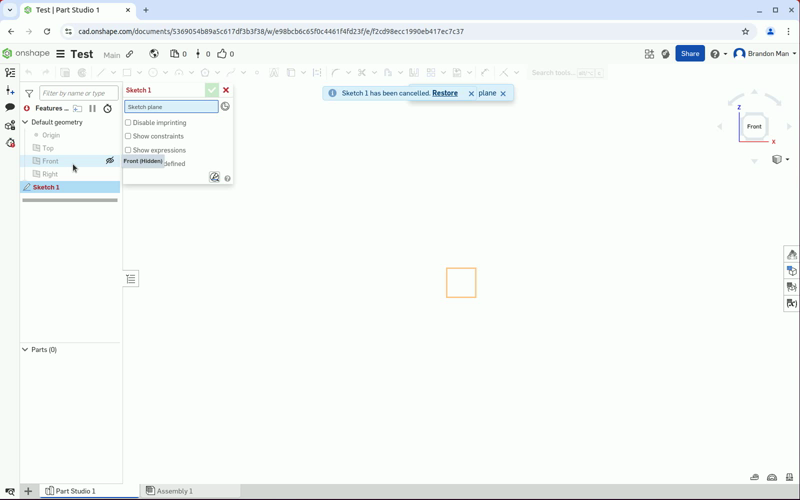
click(73, 163)
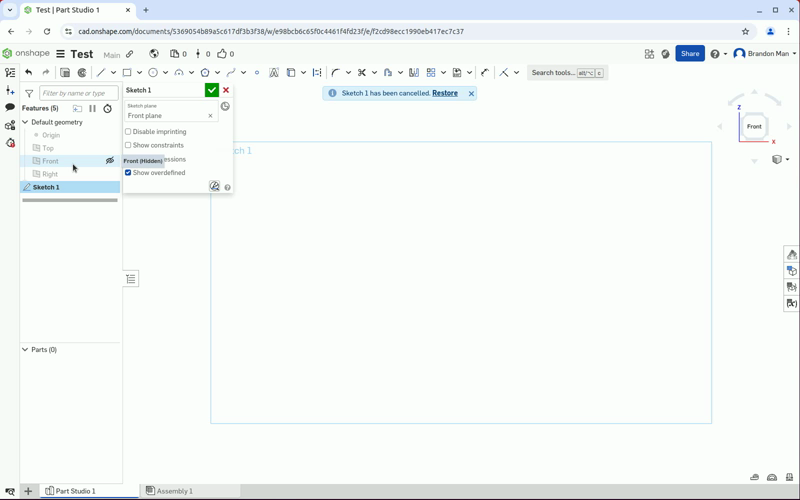
mouse_move(73, 352)
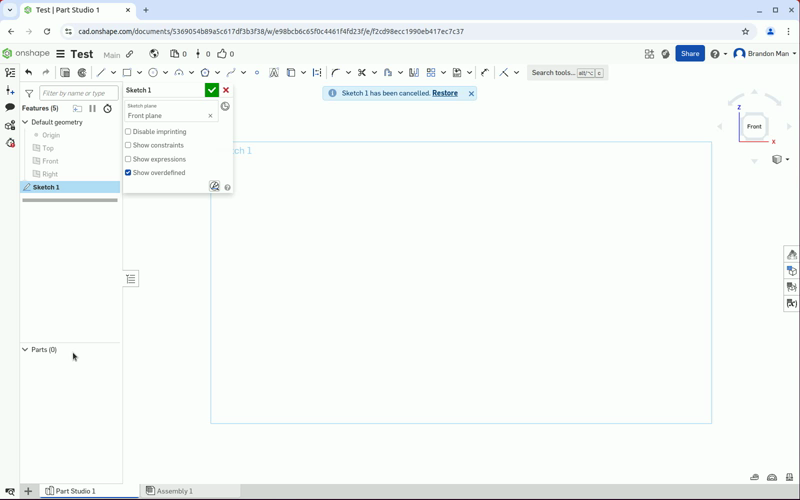
key(y)
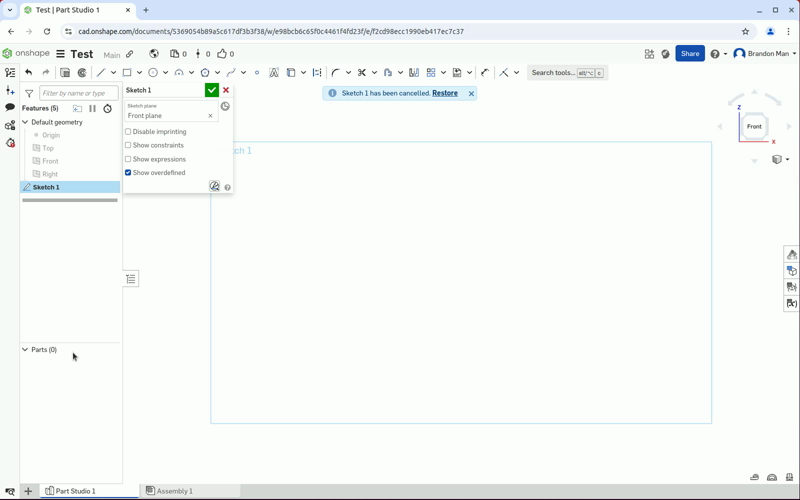
key(l)
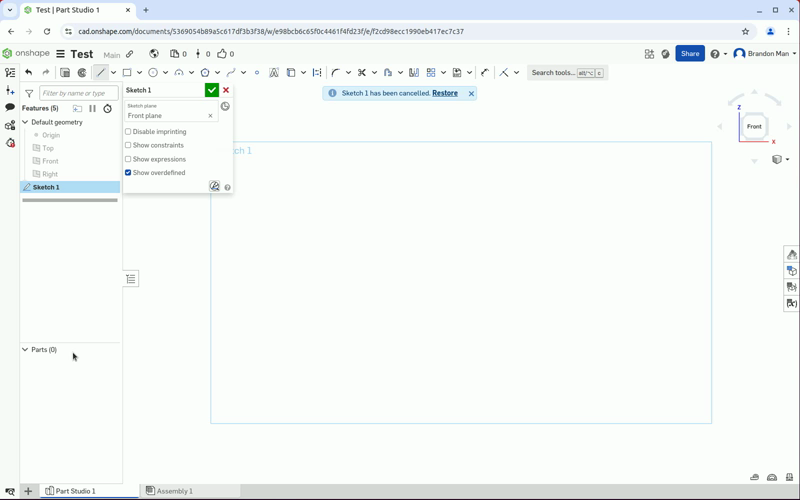
key_down(shift)
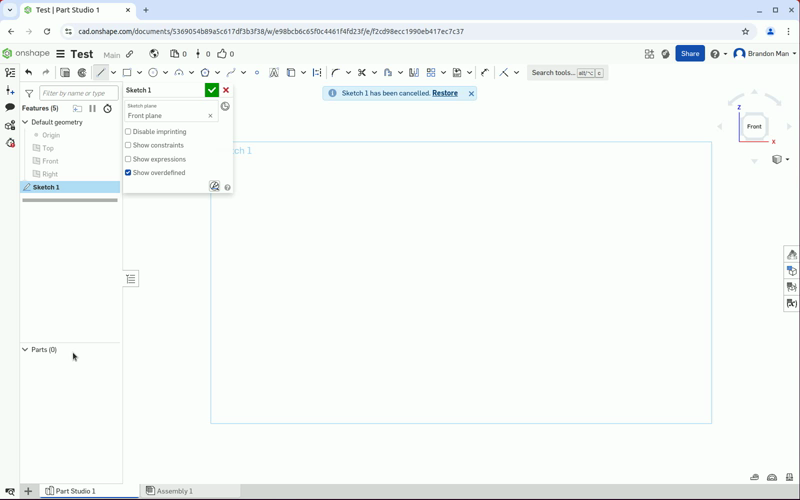
mouse_move(481, 282)
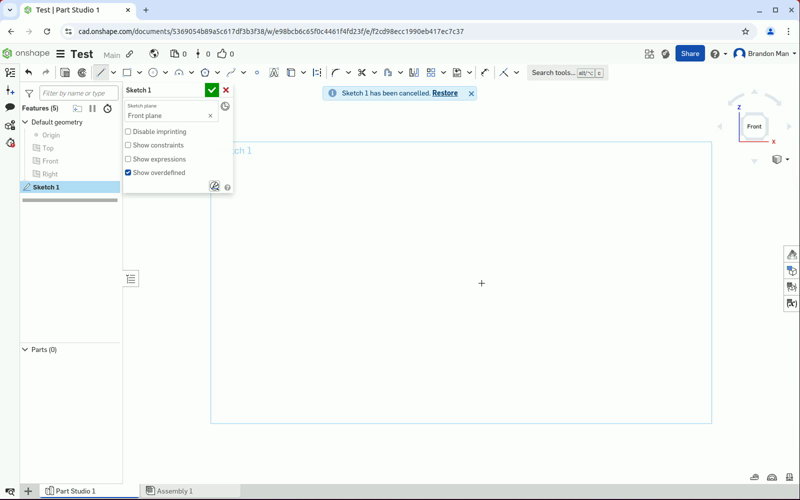
click(481, 282)
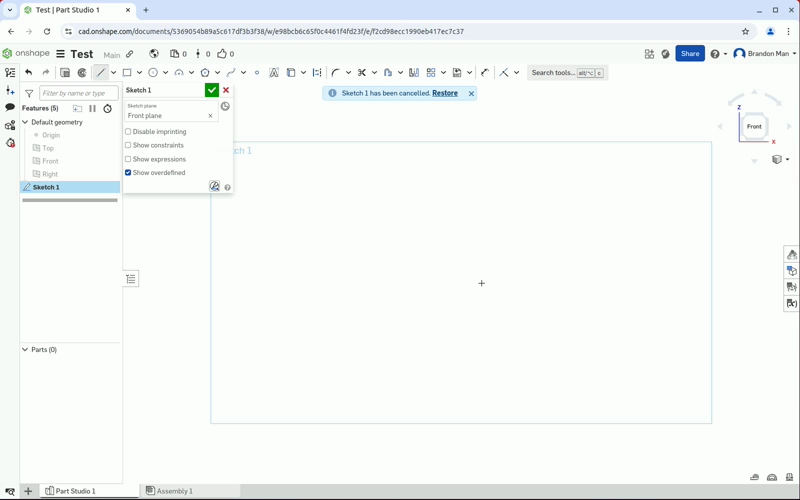
key_up(shift)
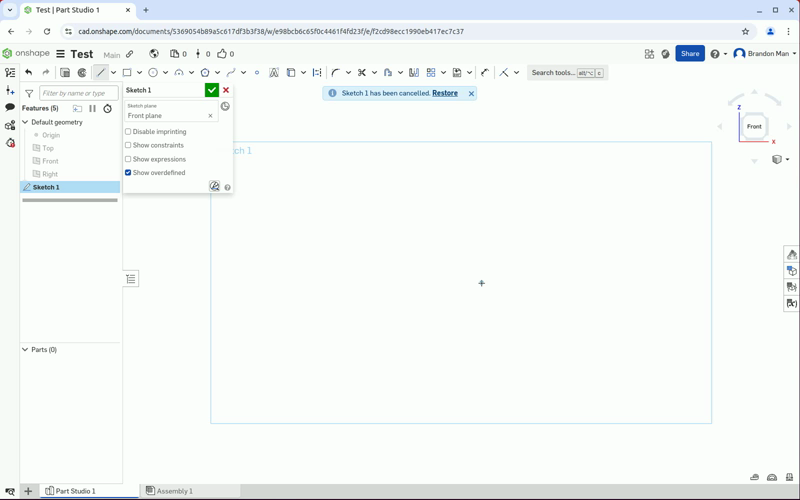
key_down(shift)
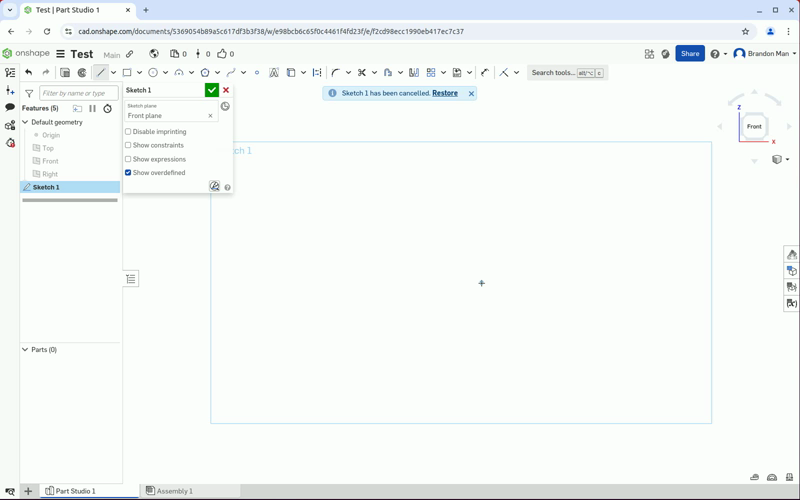
mouse_move(511, 282)
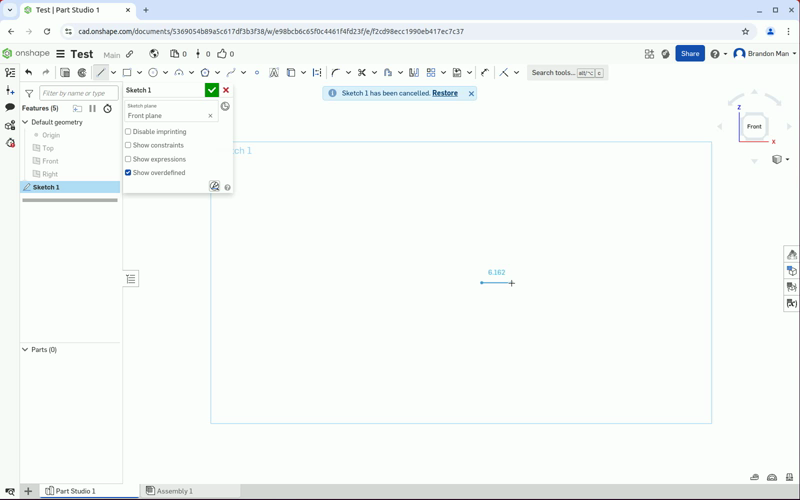
mouse_move(528, 282)
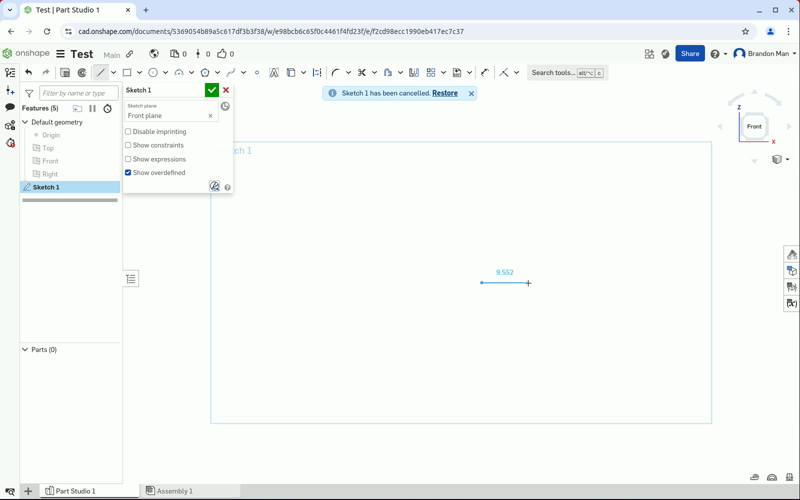
click(528, 282)
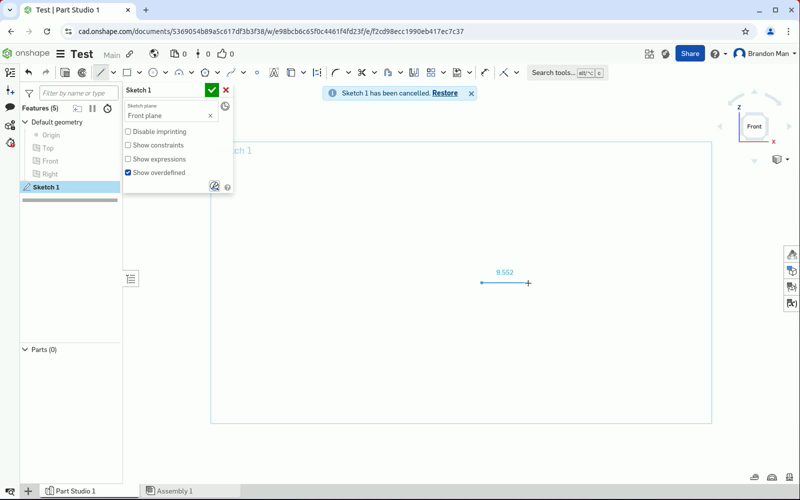
key_up(shift)
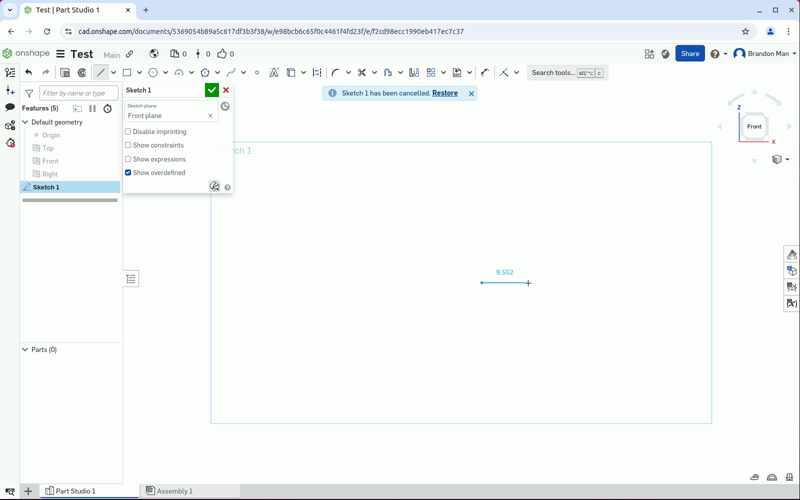
key_down(shift)
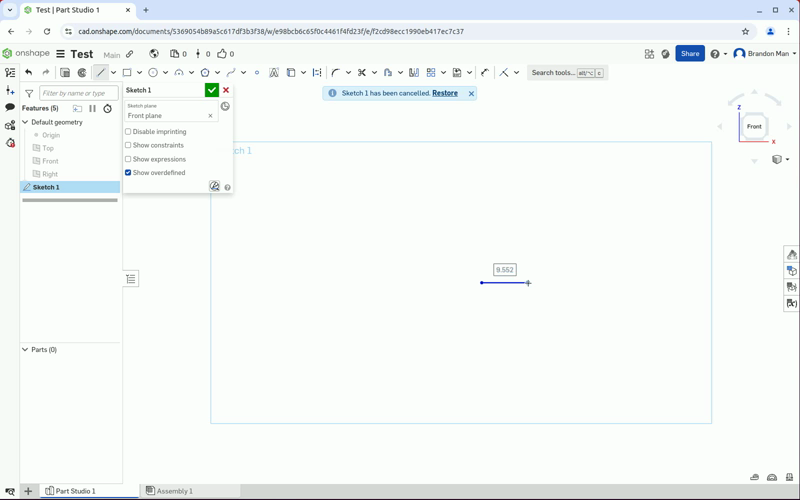
mouse_move(558, 282)
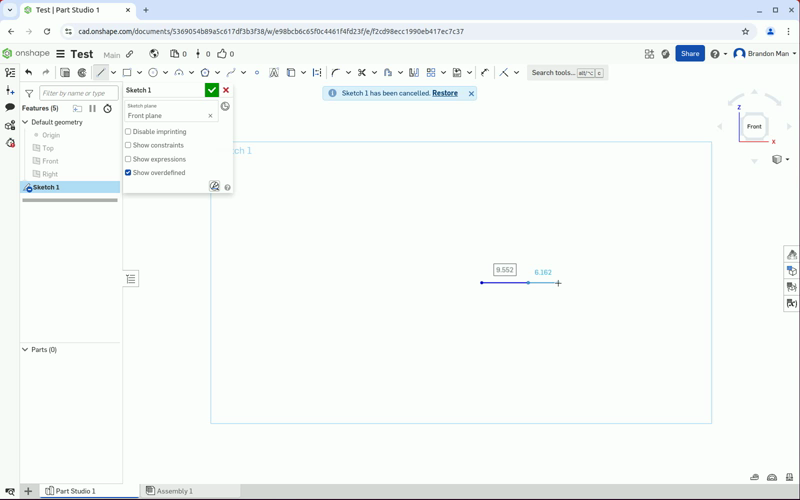
mouse_move(528, 275)
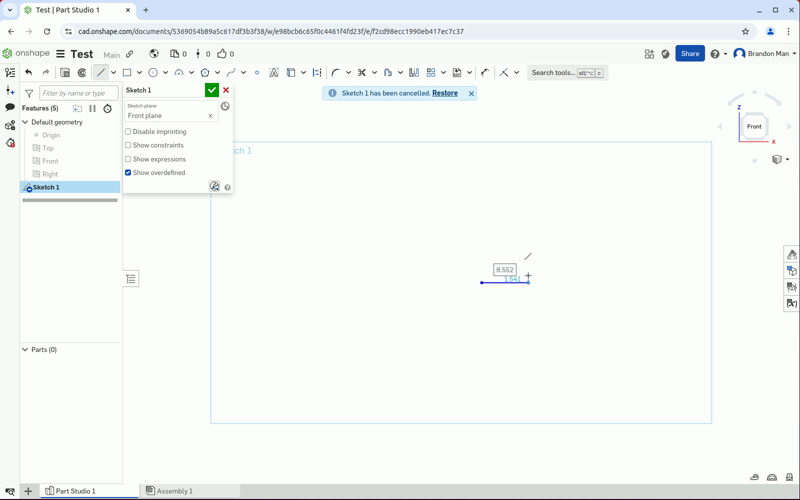
click(528, 275)
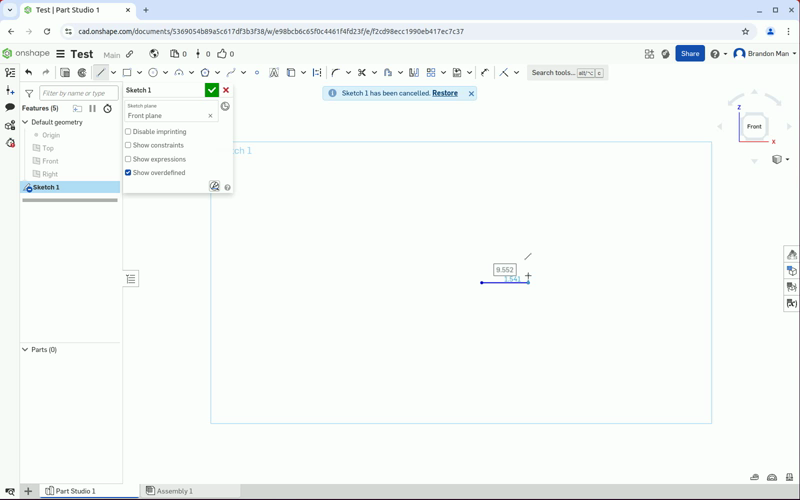
key_up(shift)
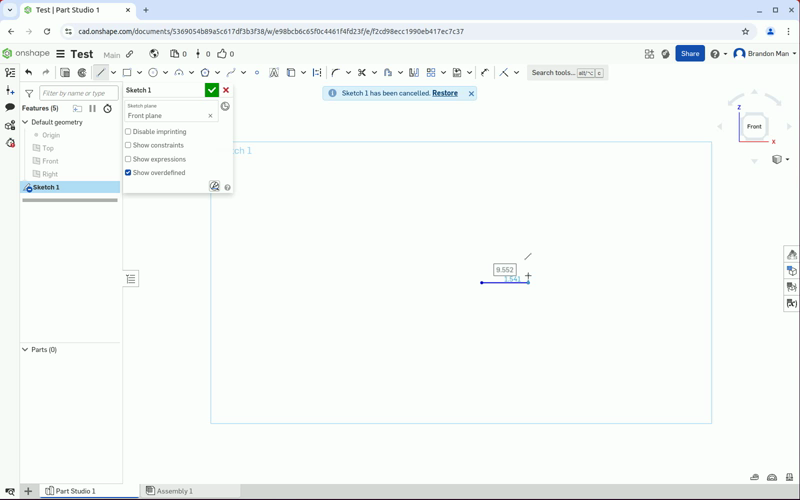
key_down(shift)
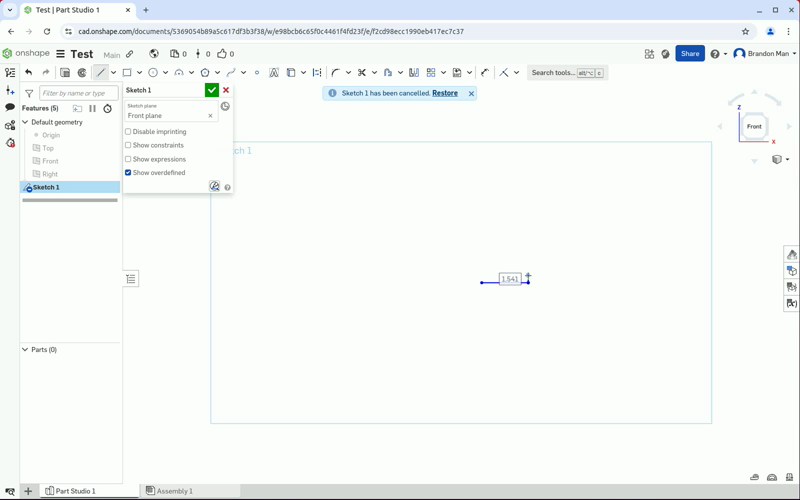
mouse_move(558, 275)
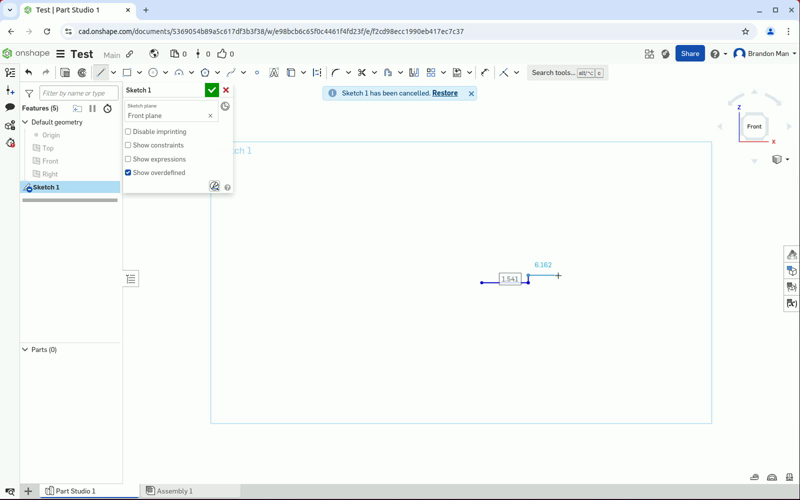
mouse_move(573, 275)
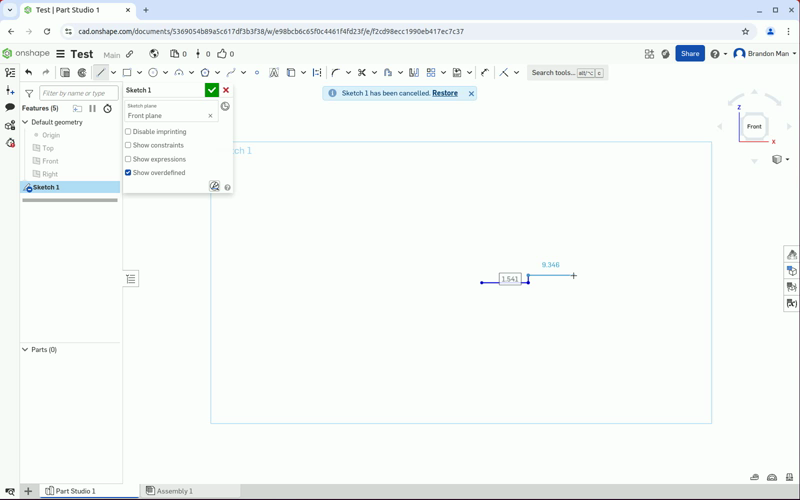
click(573, 275)
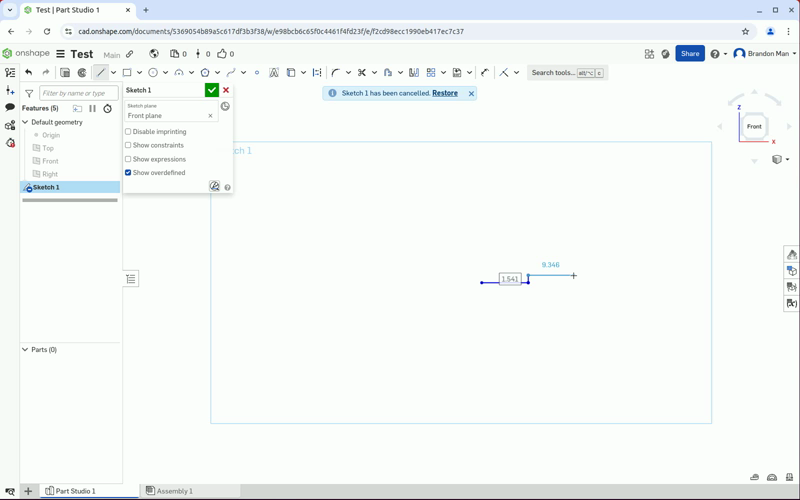
key_up(shift)
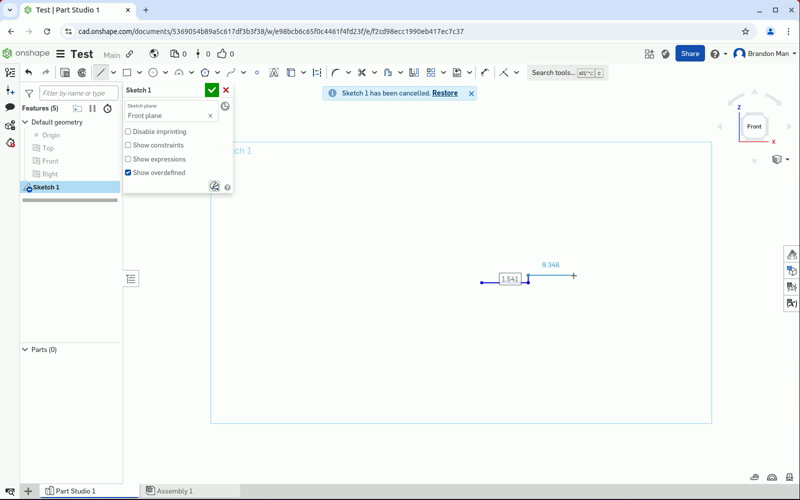
key_down(shift)
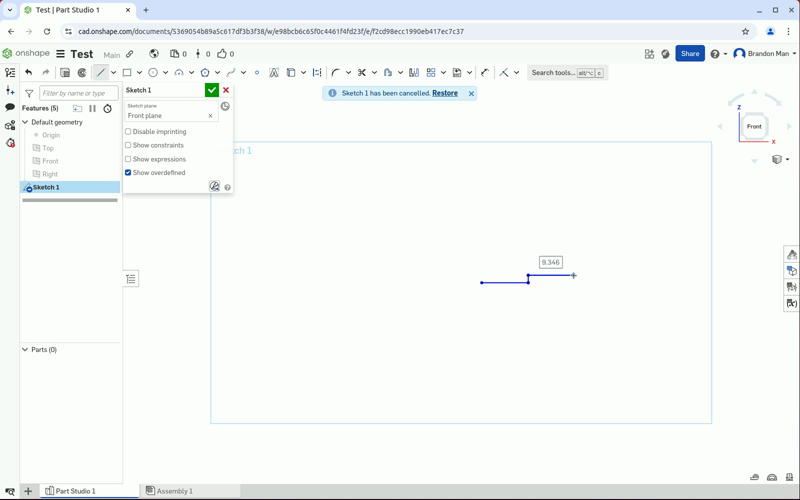
mouse_move(589, 275)
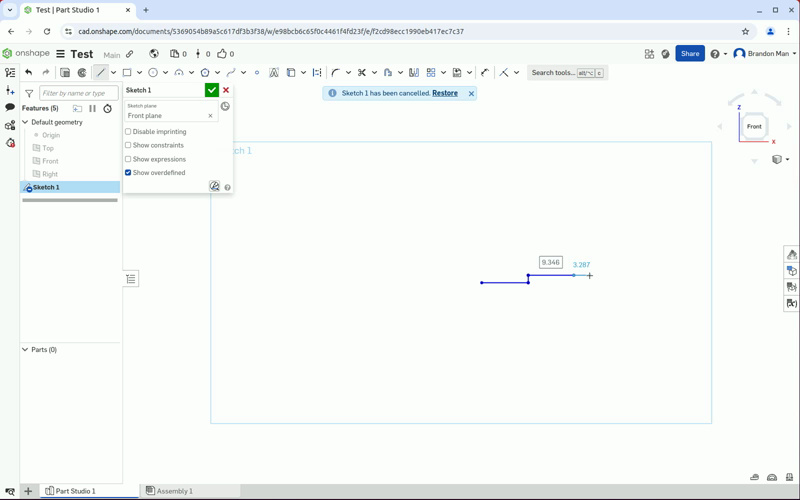
mouse_move(573, 272)
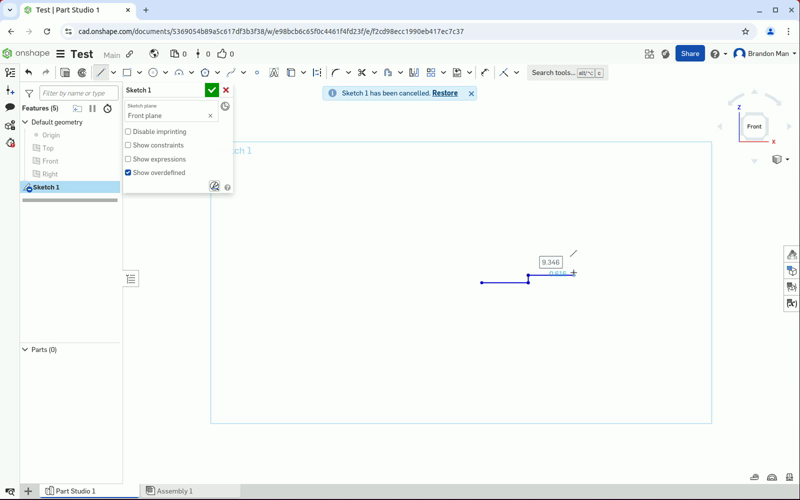
scroll(6)
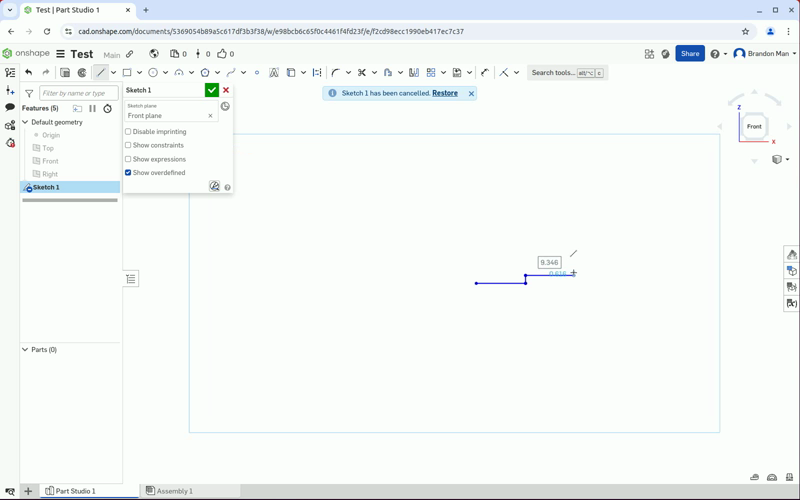
scroll(6)
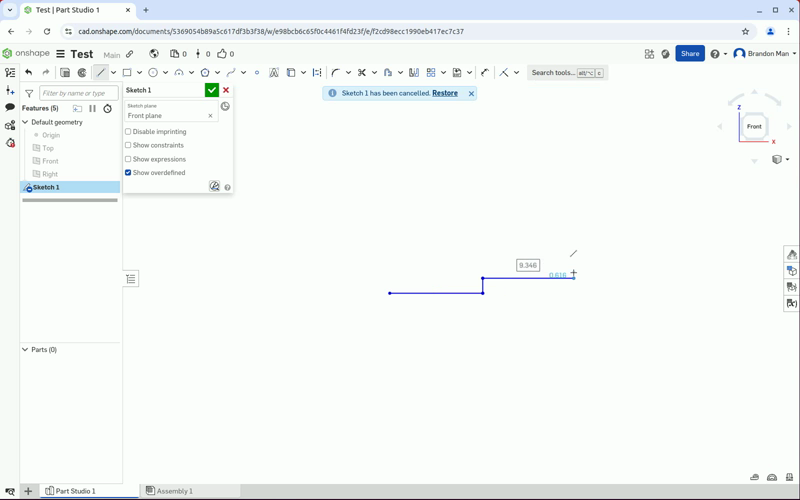
scroll(6)
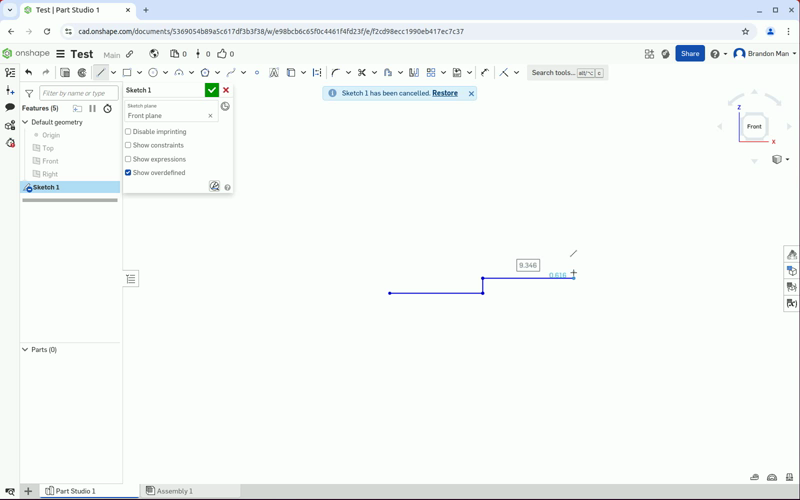
scroll(6)
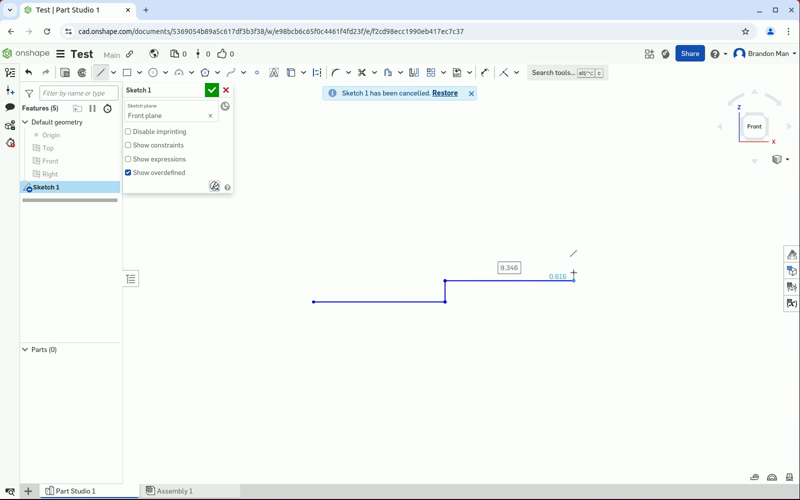
scroll(6)
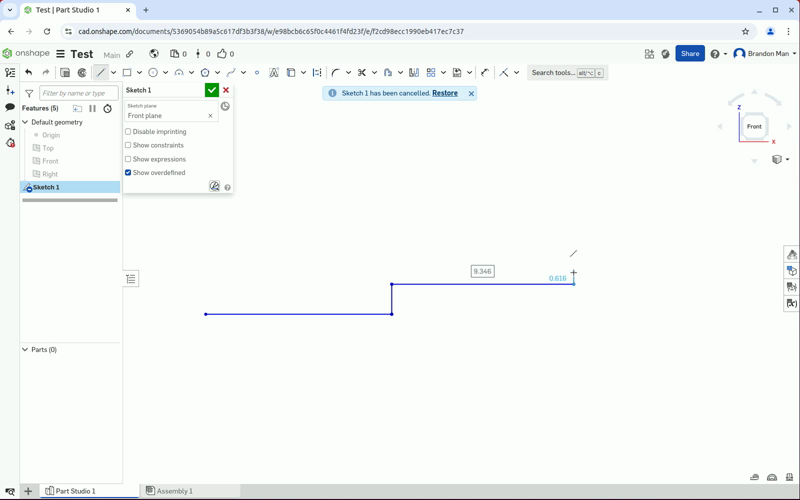
scroll(6)
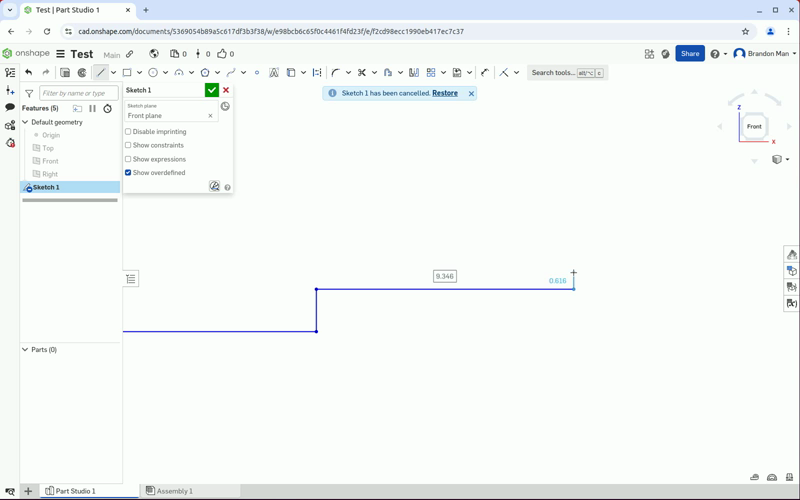
scroll(6)
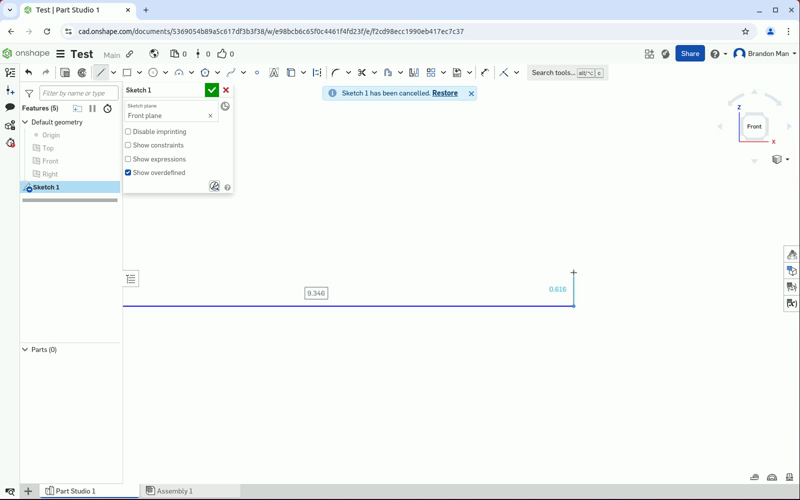
click(573, 272)
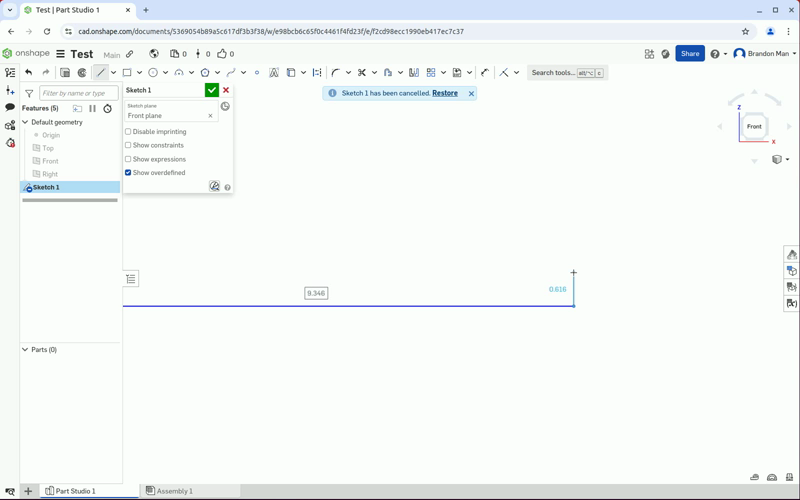
scroll(-6)
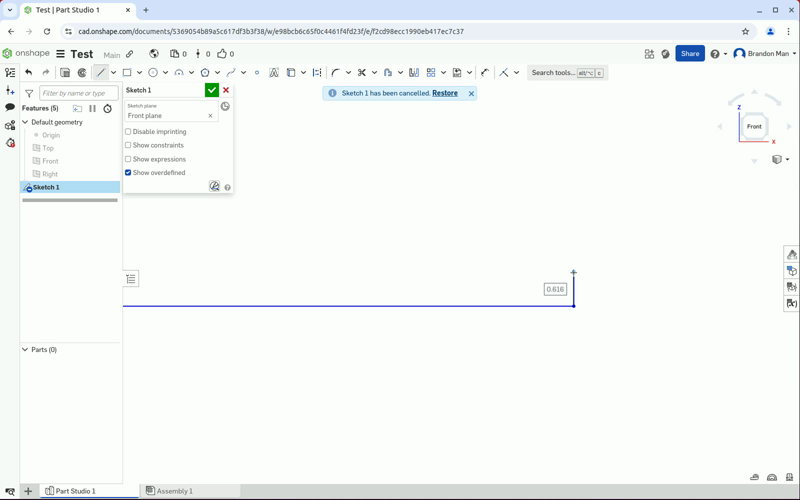
scroll(-6)
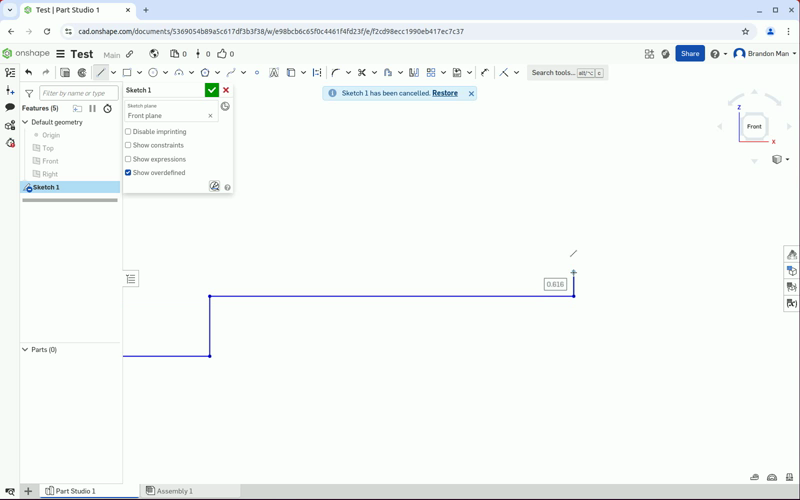
scroll(-6)
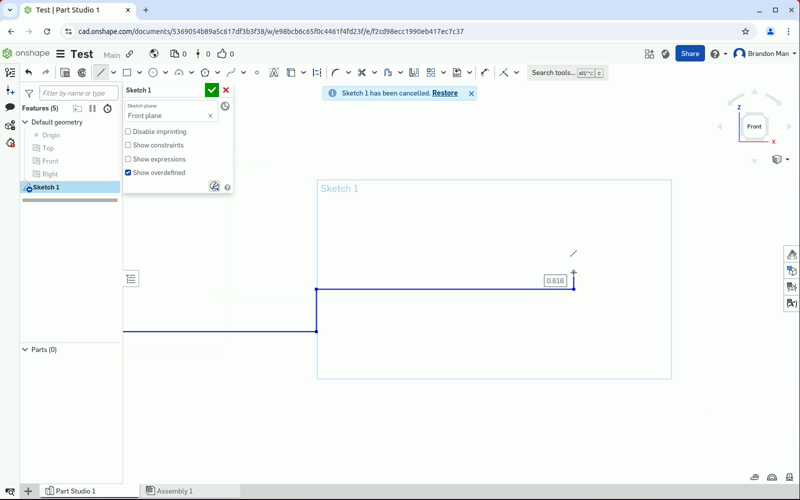
scroll(-6)
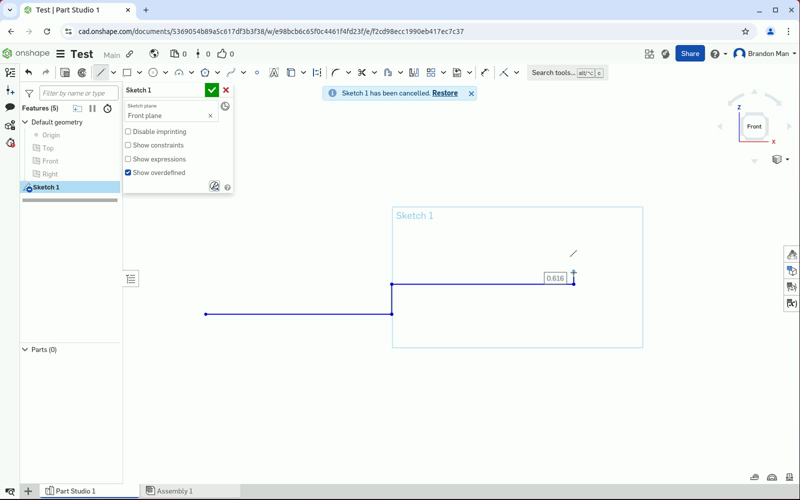
scroll(-6)
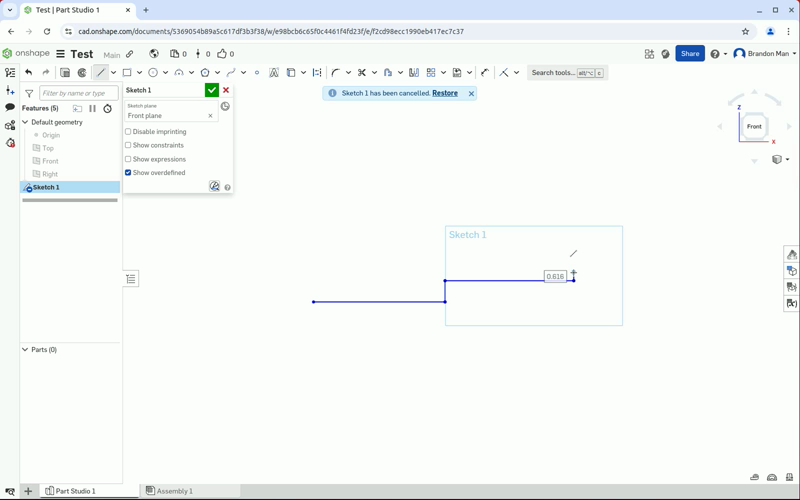
scroll(-6)
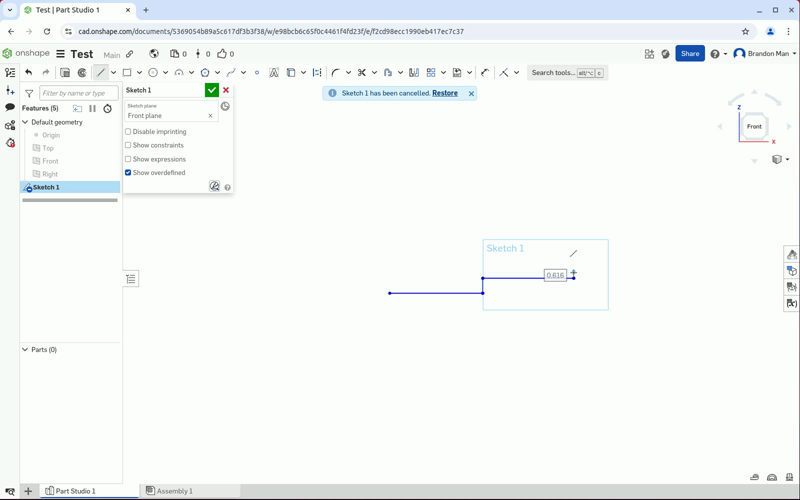
scroll(-6)
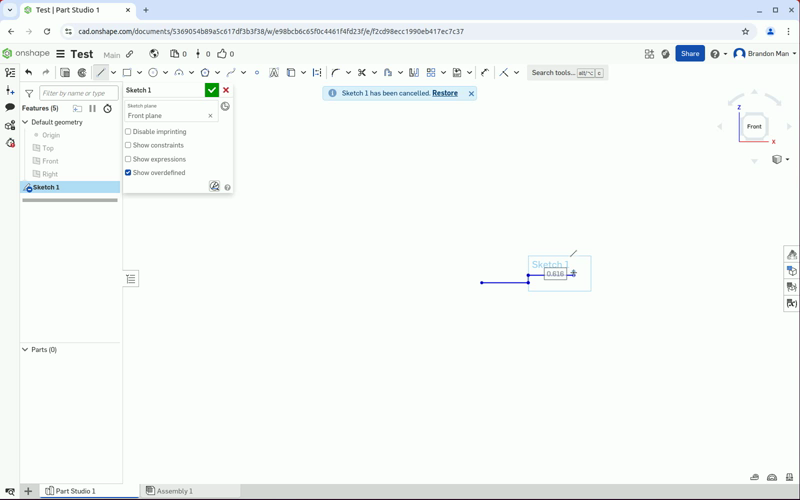
key_up(shift)
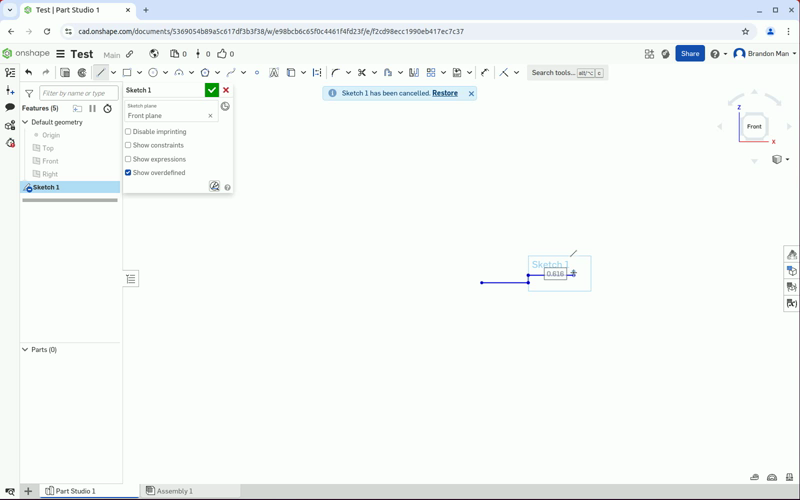
key_down(shift)
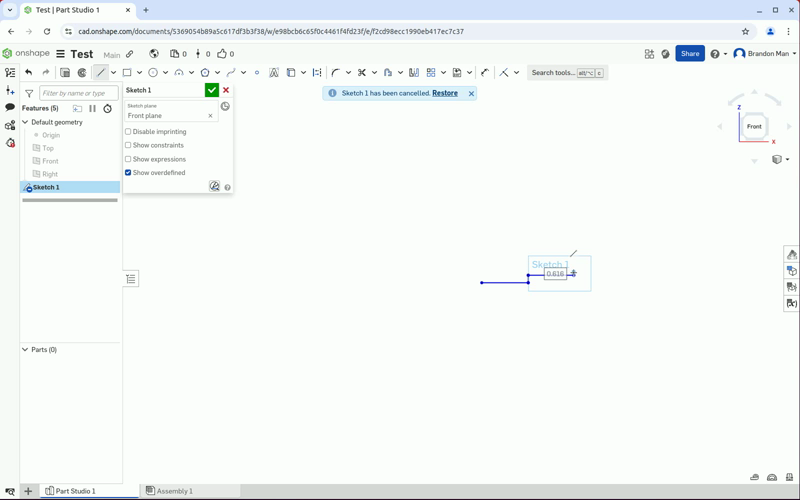
mouse_move(507, 272)
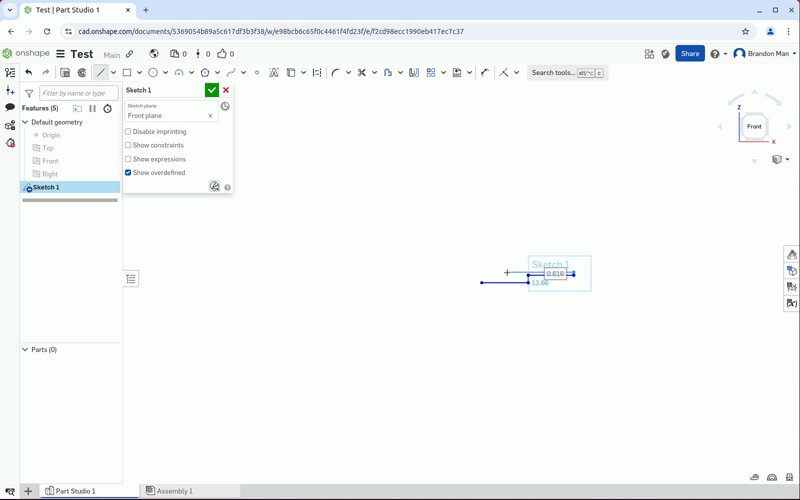
click(507, 272)
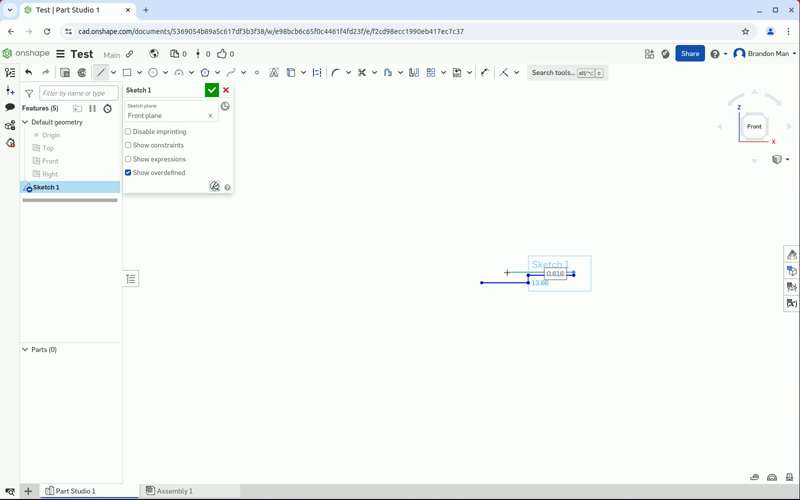
key_up(shift)
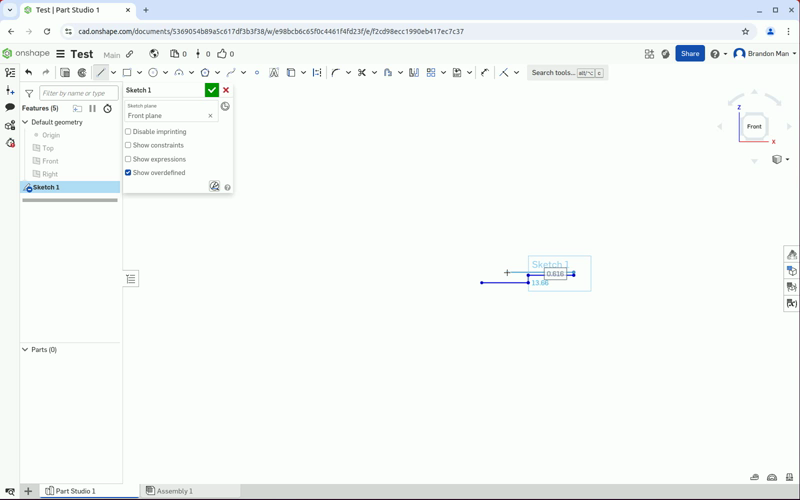
key_down(shift)
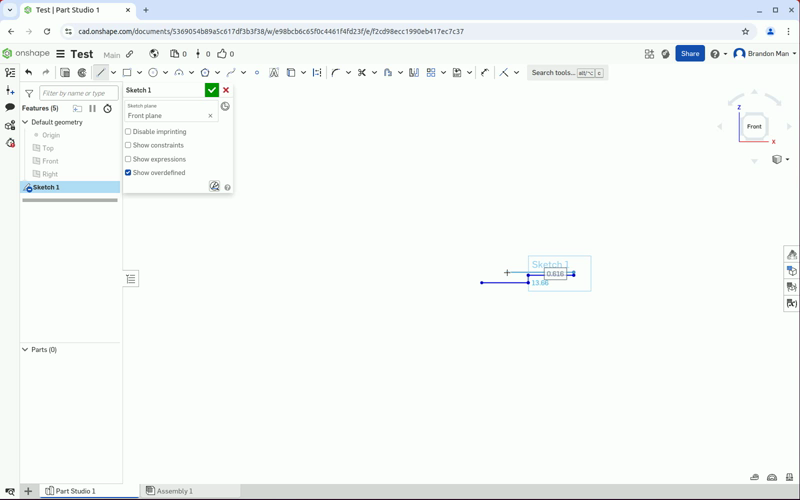
mouse_move(537, 272)
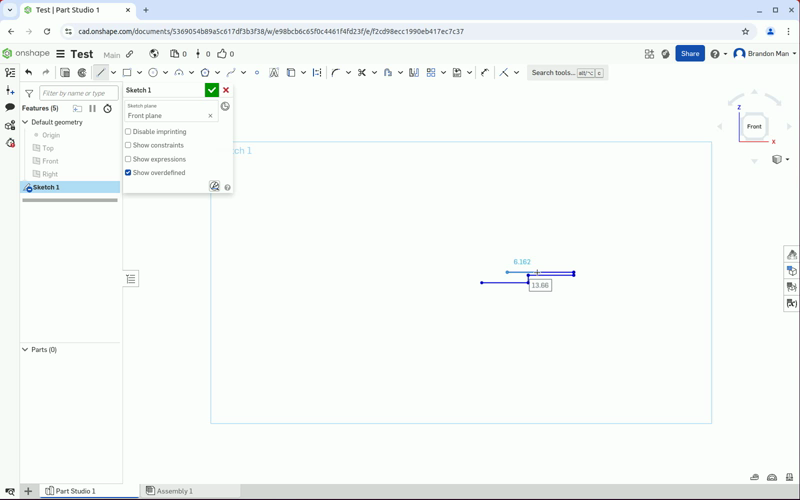
mouse_move(481, 272)
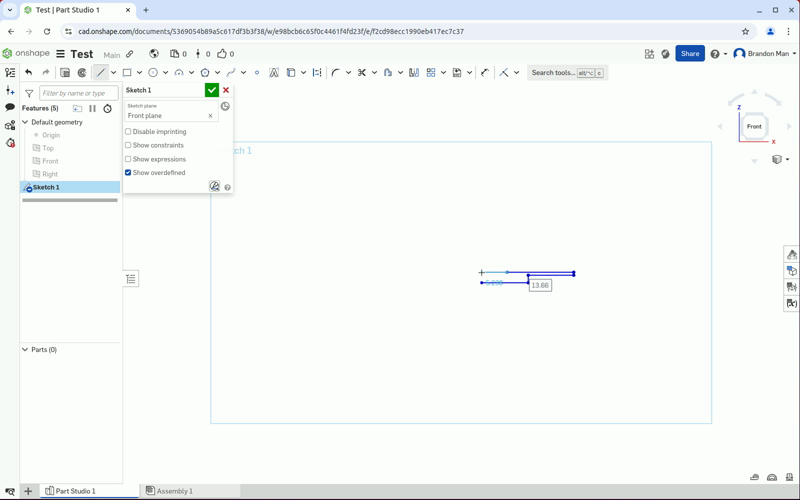
click(481, 272)
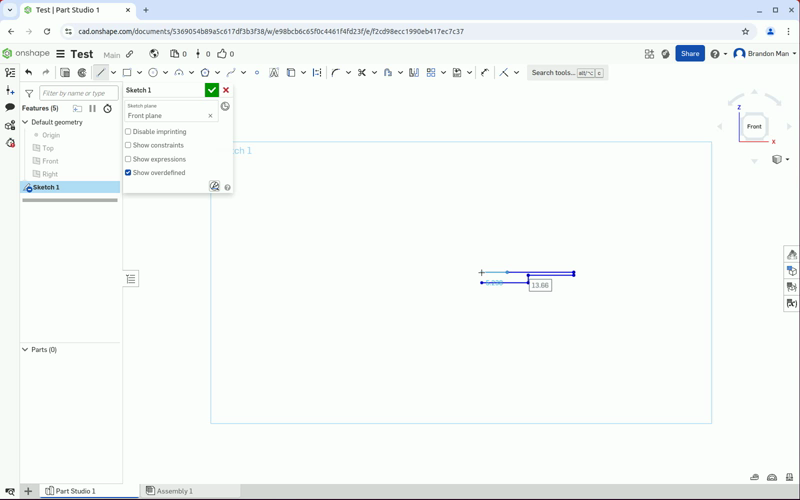
key_up(shift)
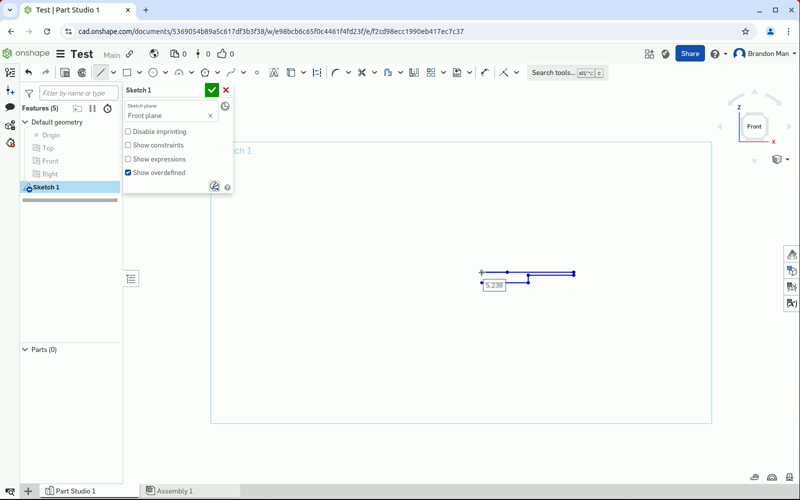
mouse_move(511, 272)
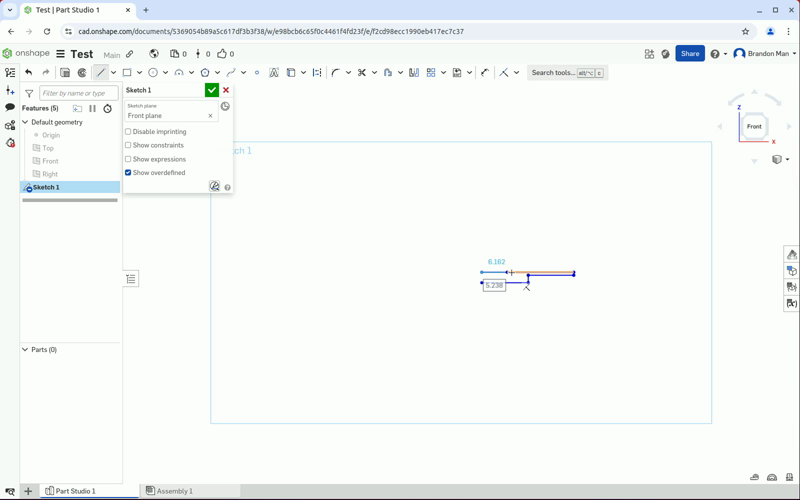
key_down(shift)
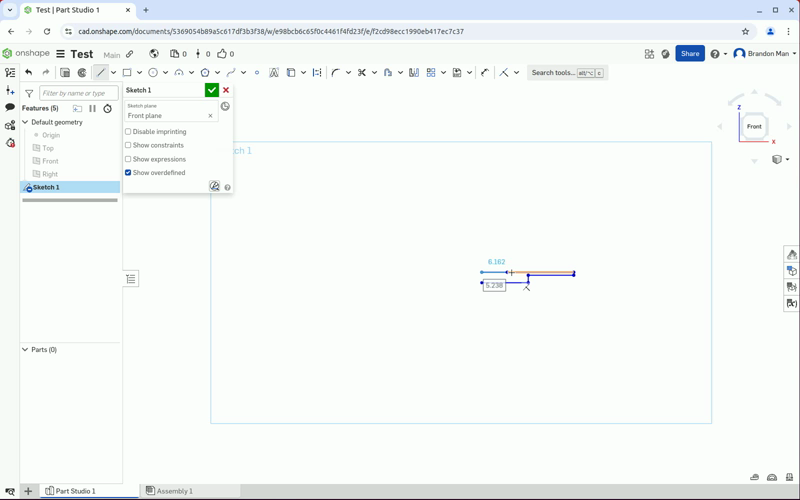
mouse_move(481, 282)
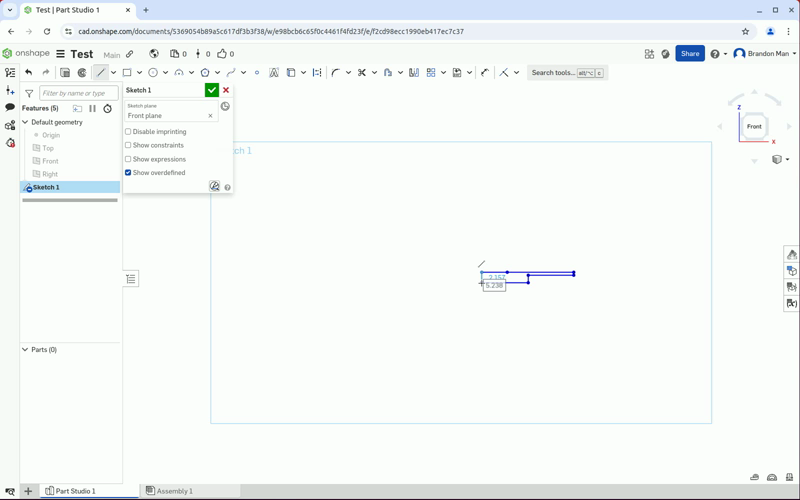
key_up(shift)
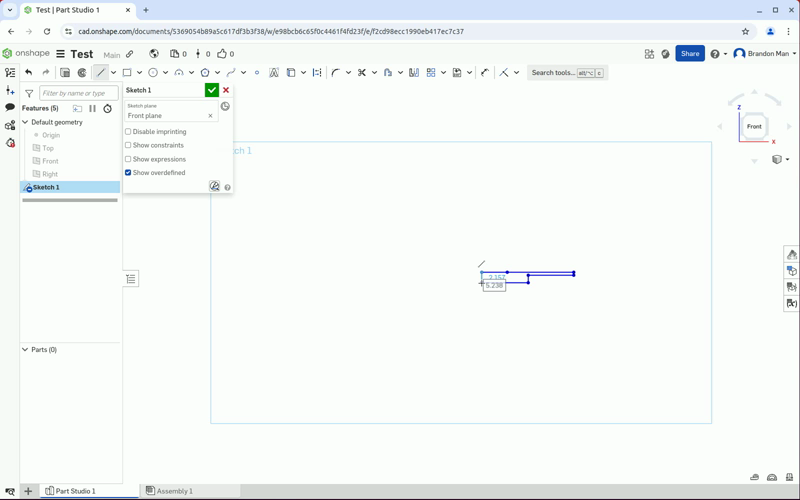
click(481, 282)
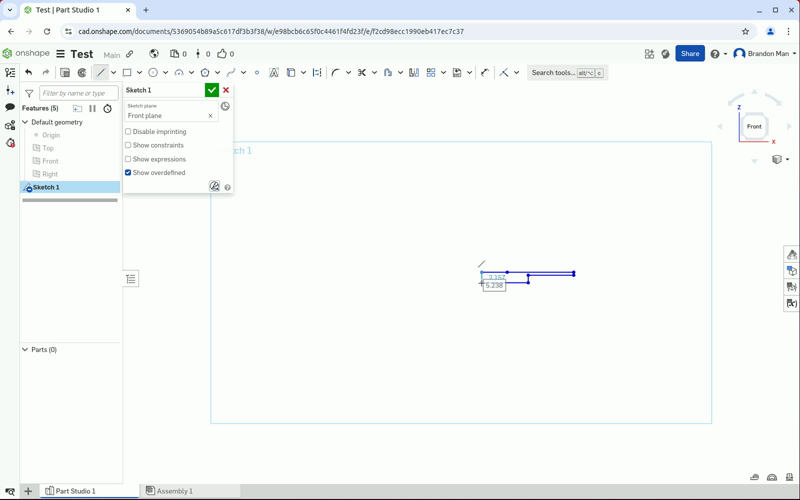
key(esc)
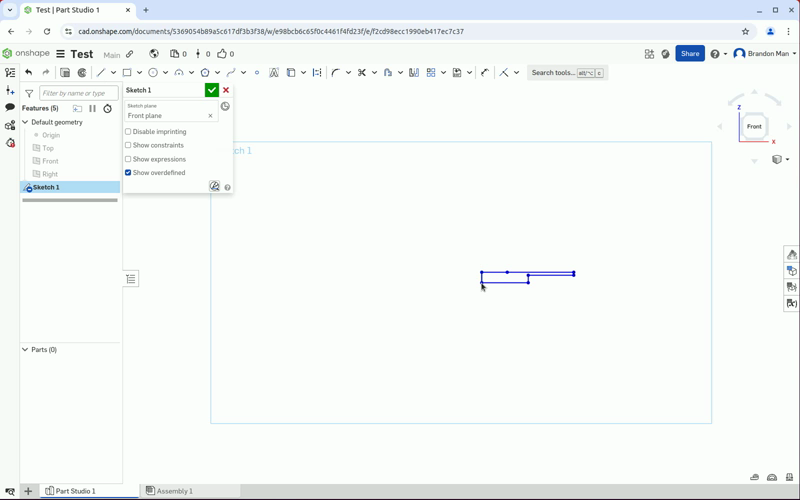
mouse_move(499, 280)
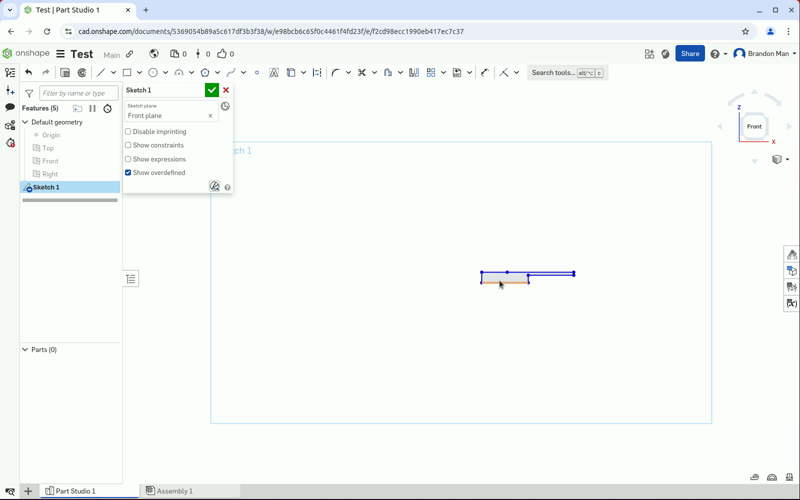
scroll(6)
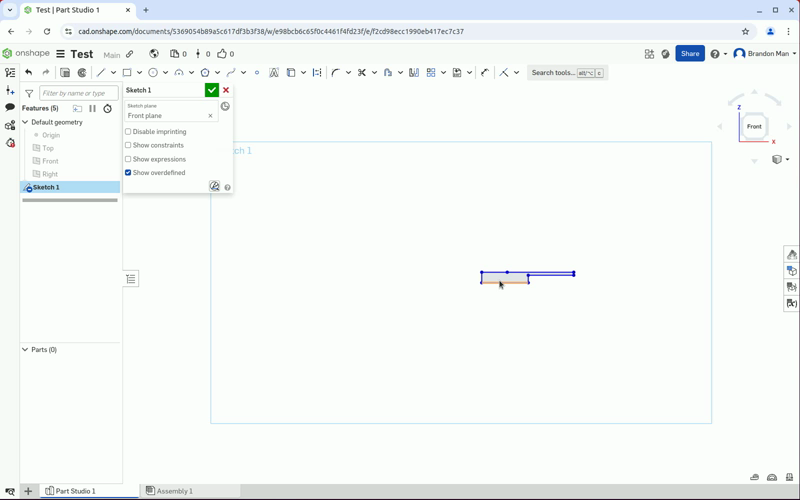
scroll(6)
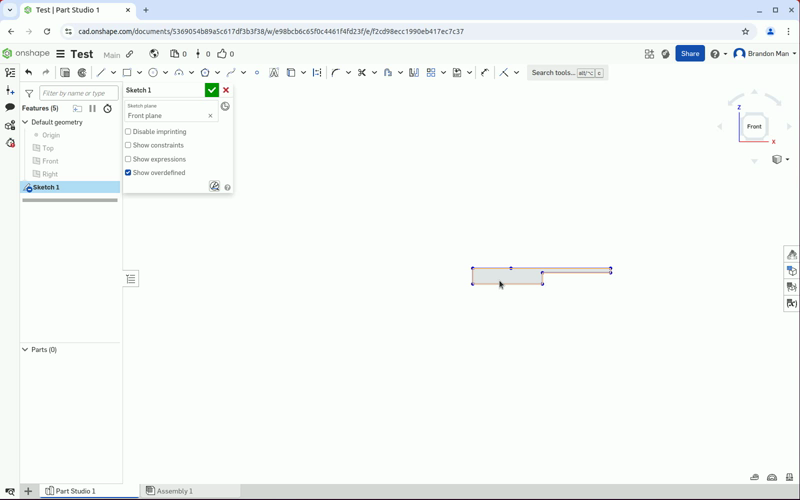
scroll(6)
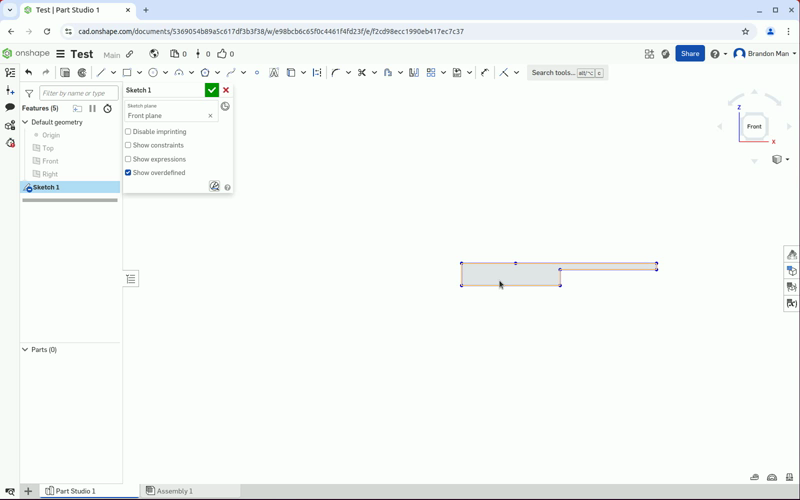
scroll(6)
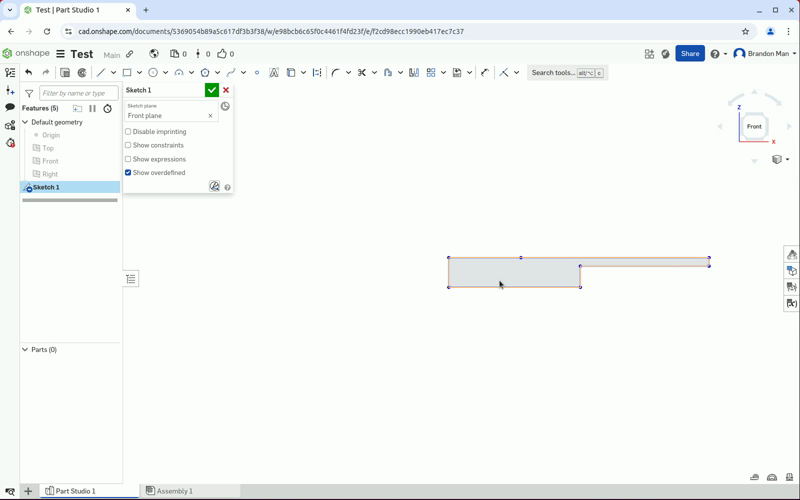
scroll(6)
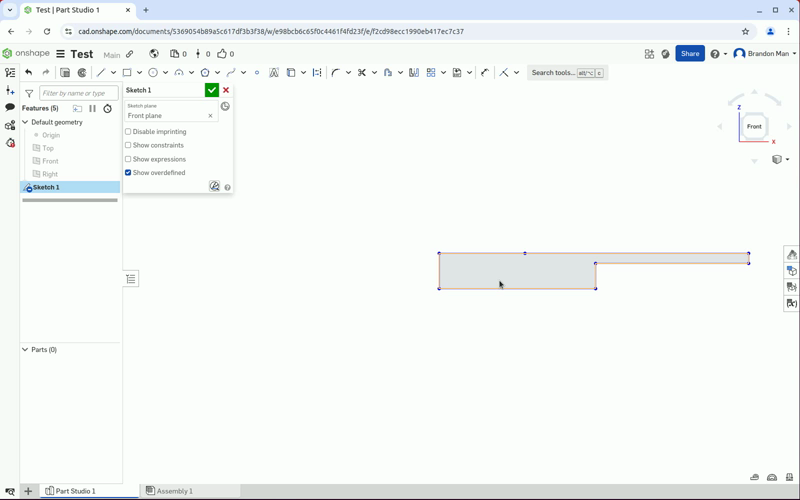
scroll(6)
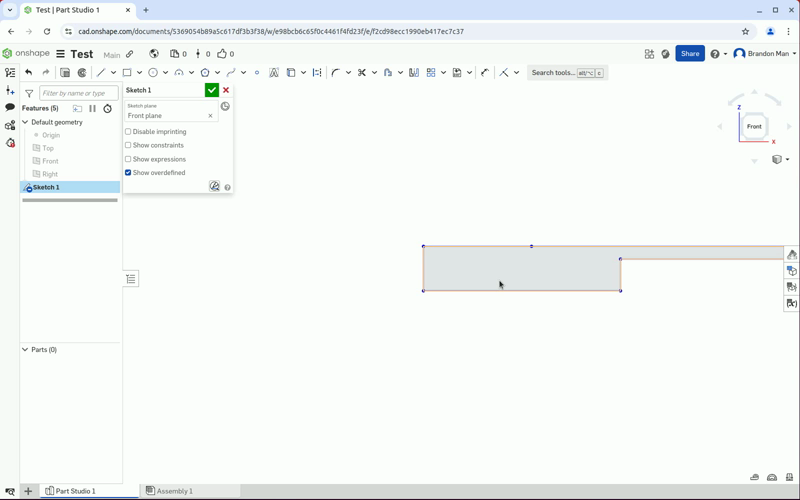
scroll(6)
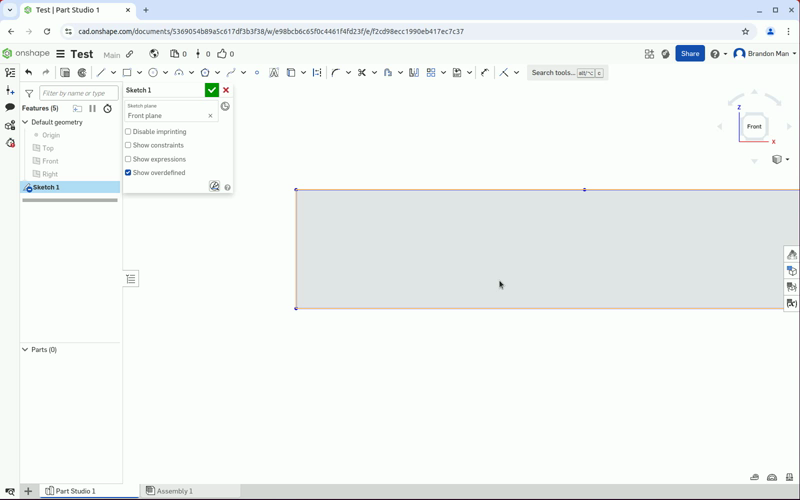
click(499, 280)
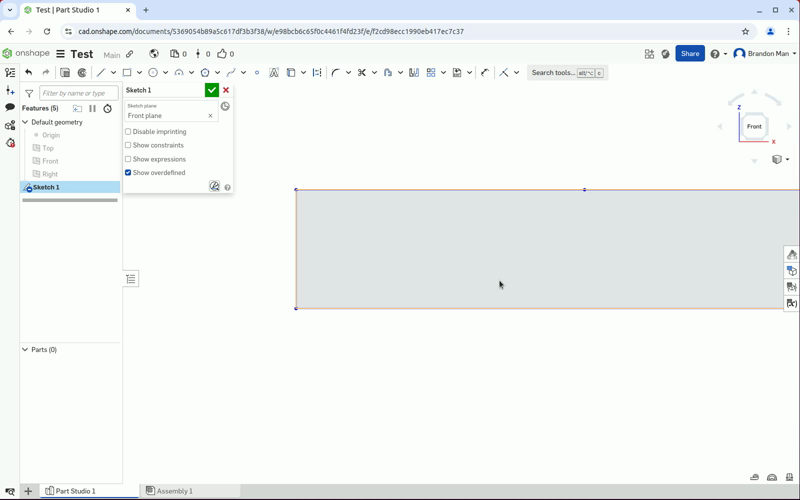
scroll(-6)
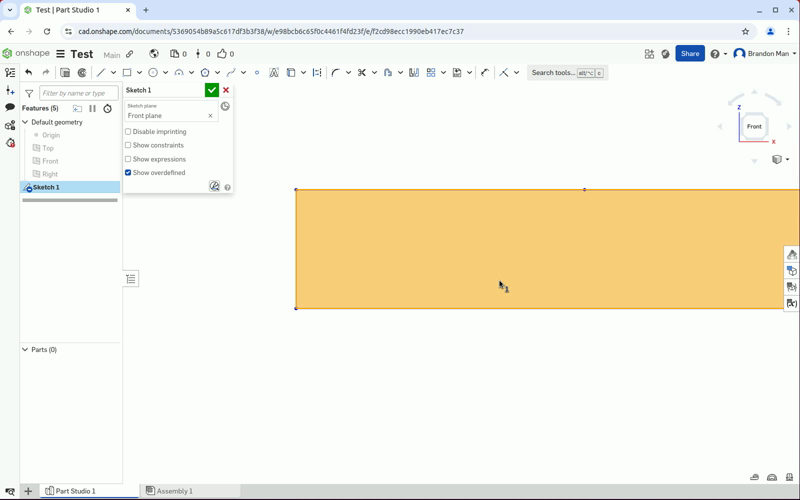
scroll(-6)
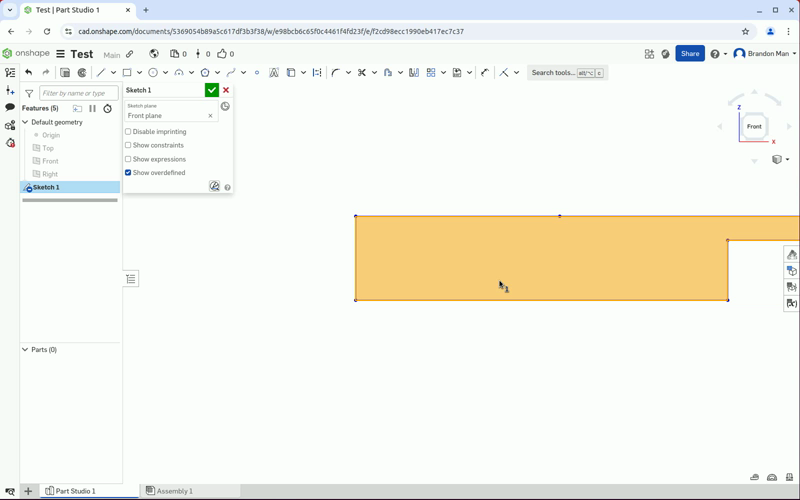
scroll(-6)
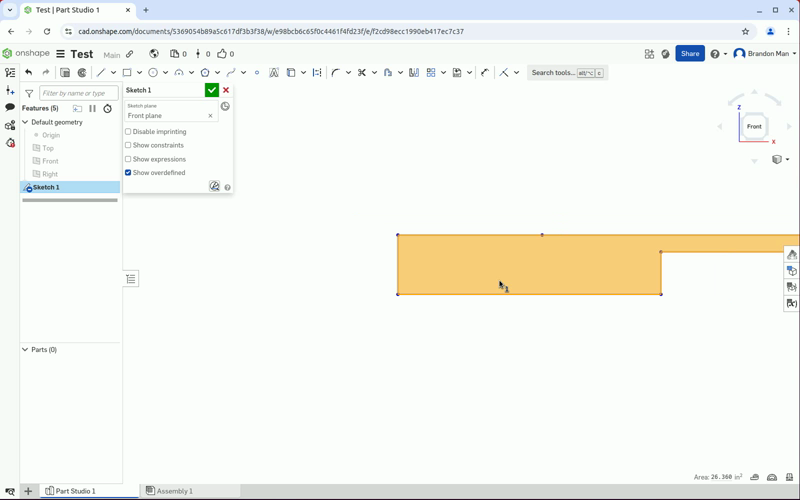
scroll(-6)
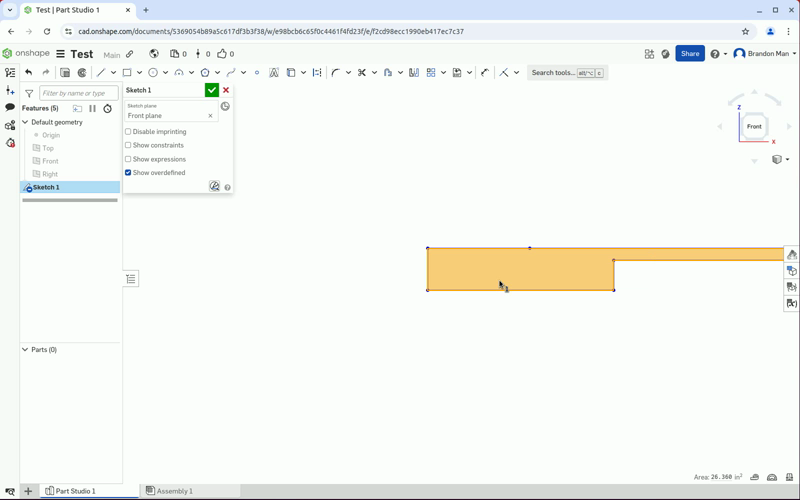
scroll(-6)
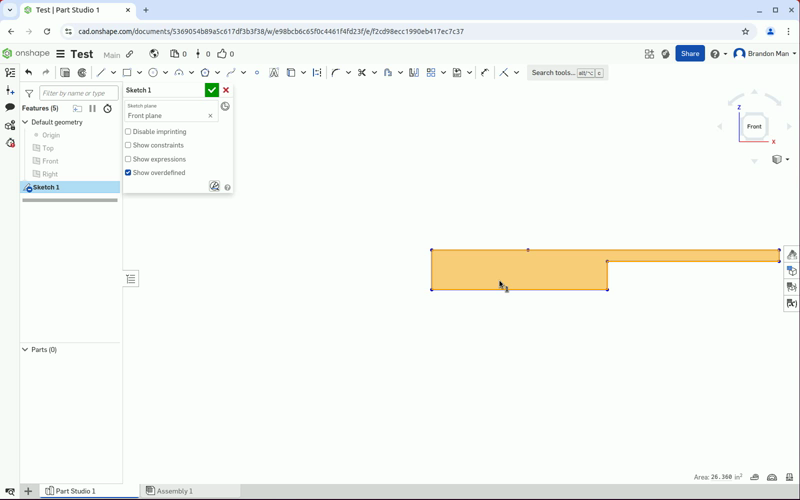
scroll(-6)
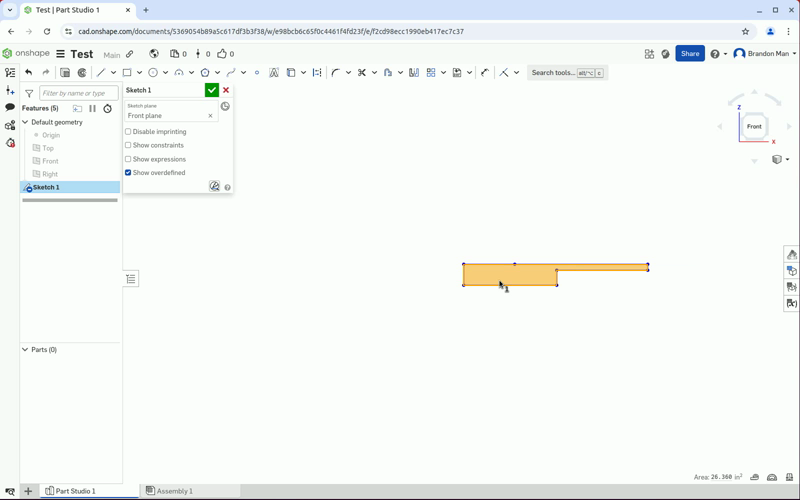
scroll(-6)
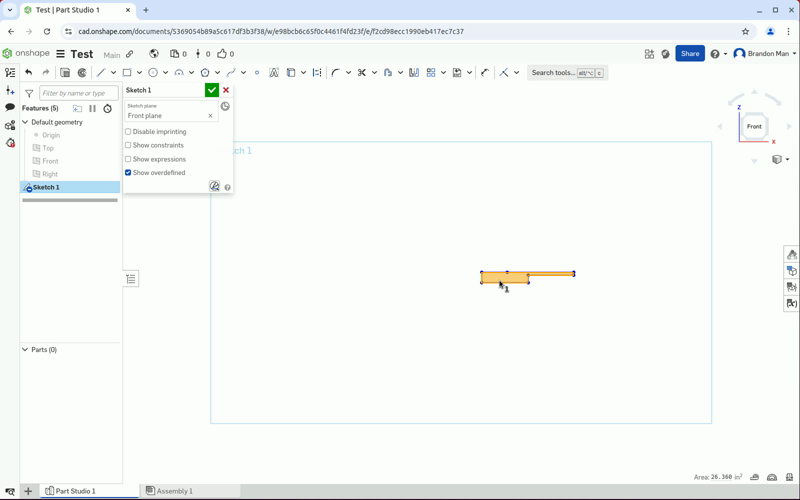
mouse_move(73, 352)
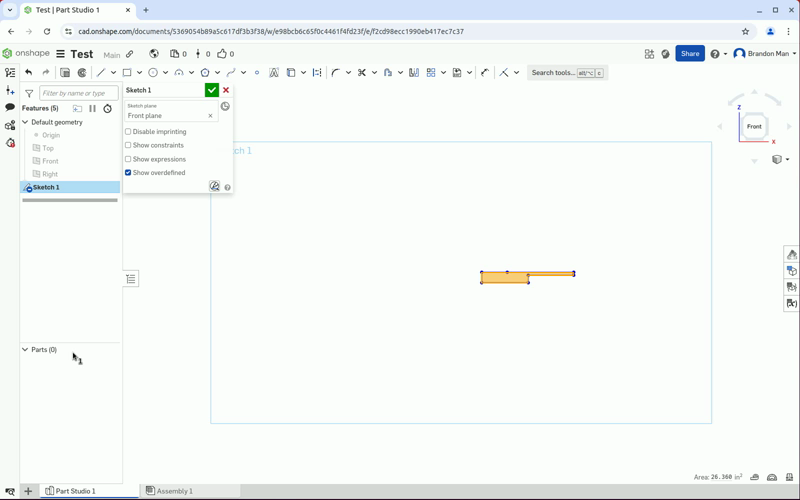
key(shift+y)
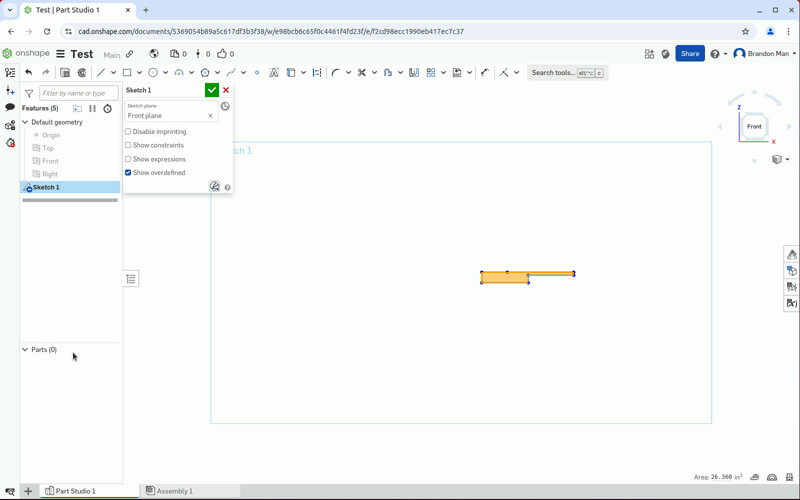
key(shift+e)
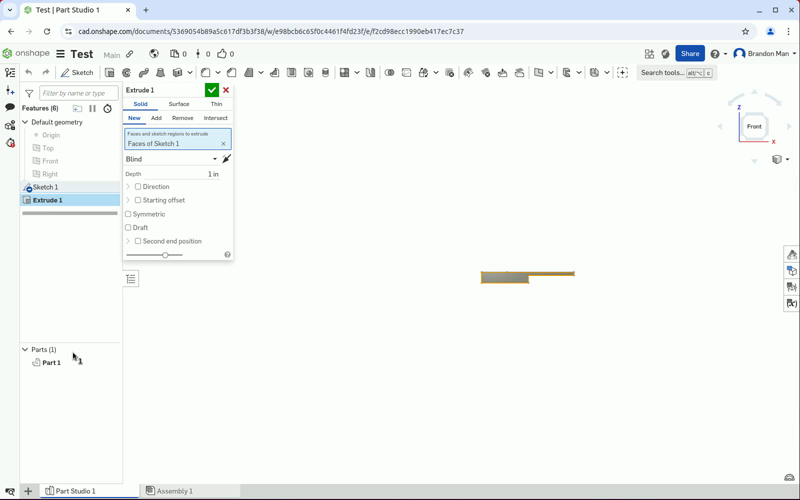
mouse_move(143, 106)
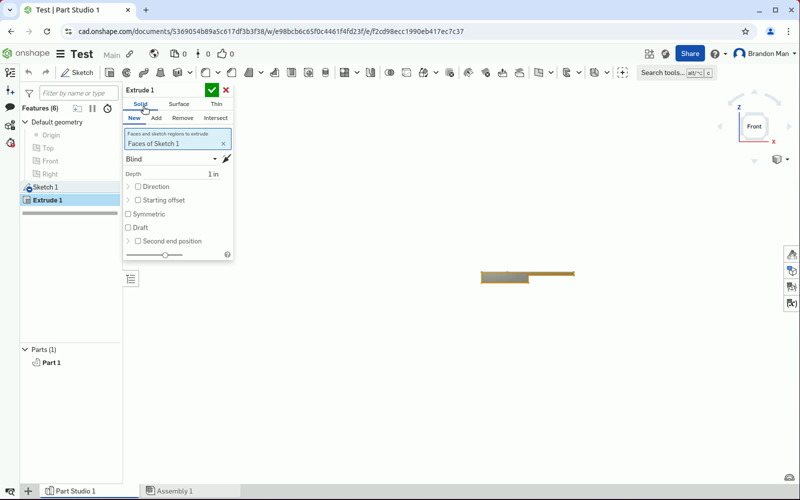
click(143, 106)
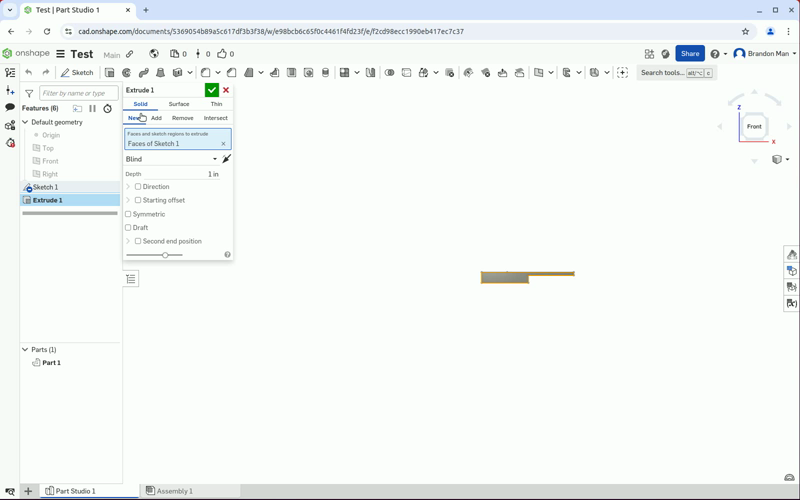
mouse_move(137, 120)
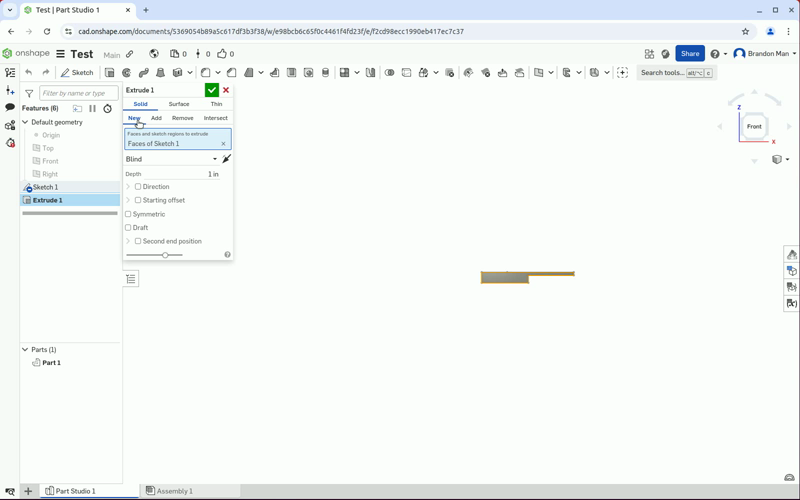
click(137, 120)
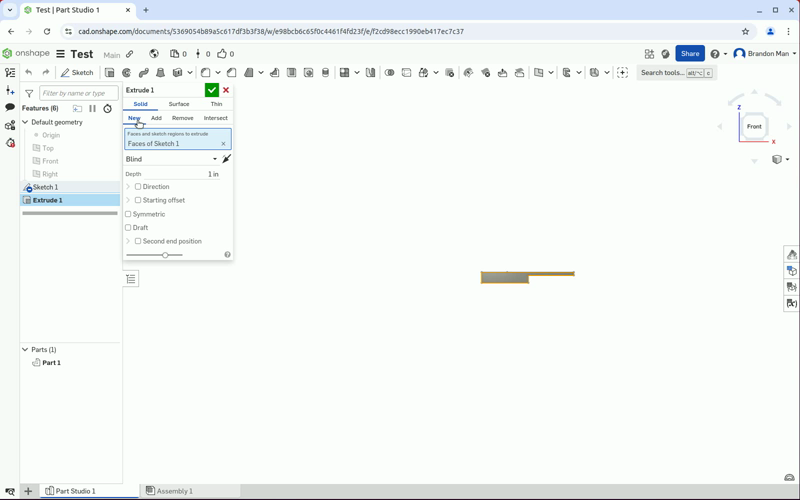
key(tab, 4)
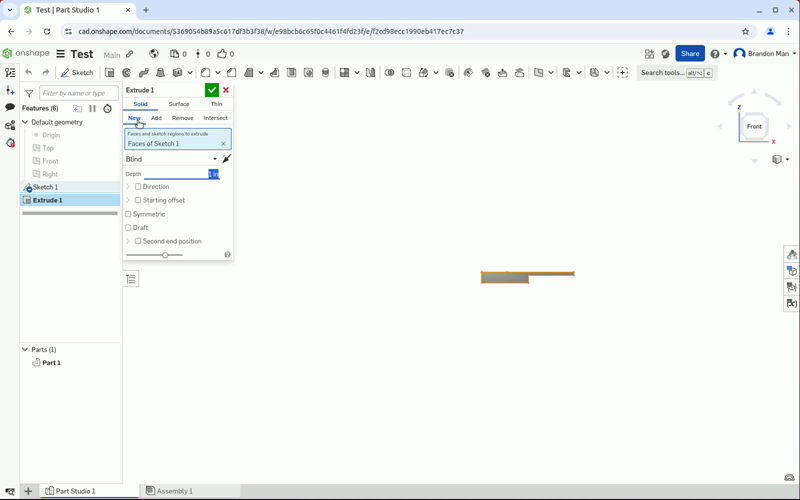
text(-5.296)
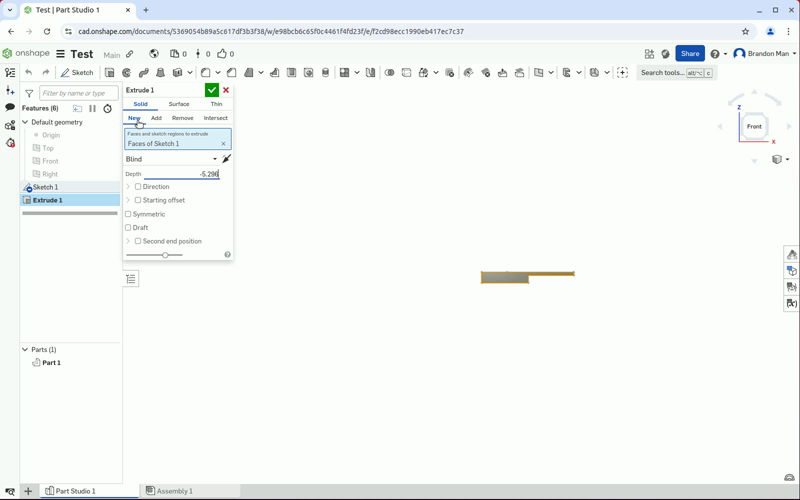
key(enter)
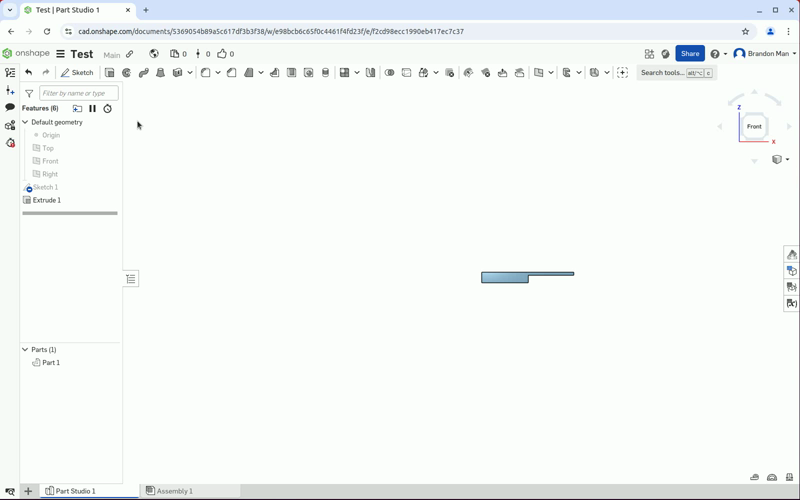
key(shift+h)
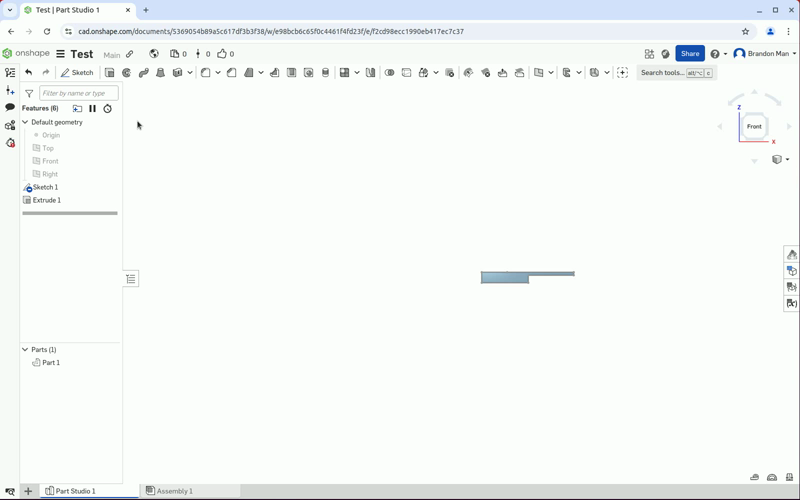
key(shift+h)
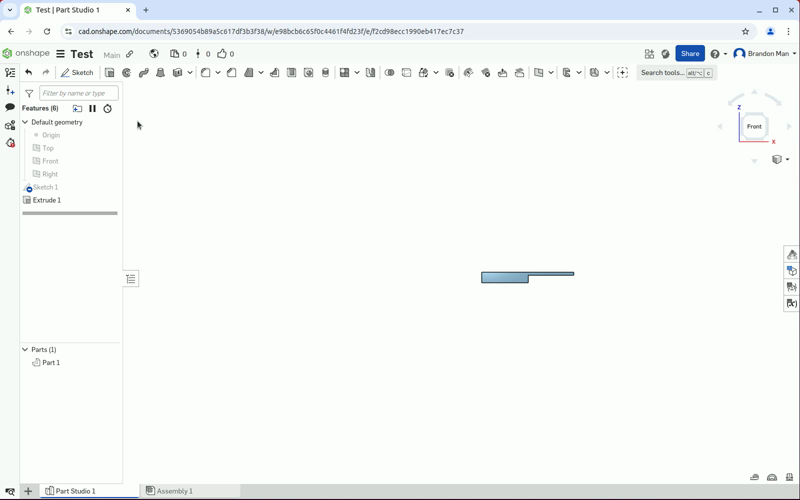
mouse_move(73, 189)
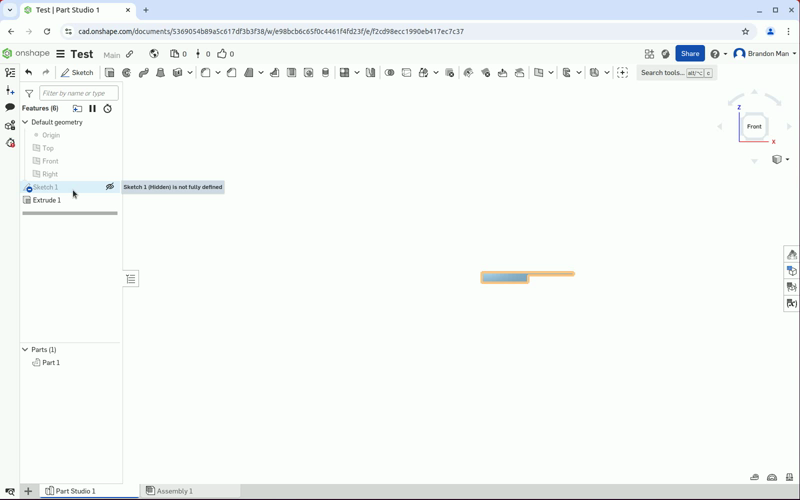
click(73, 189)
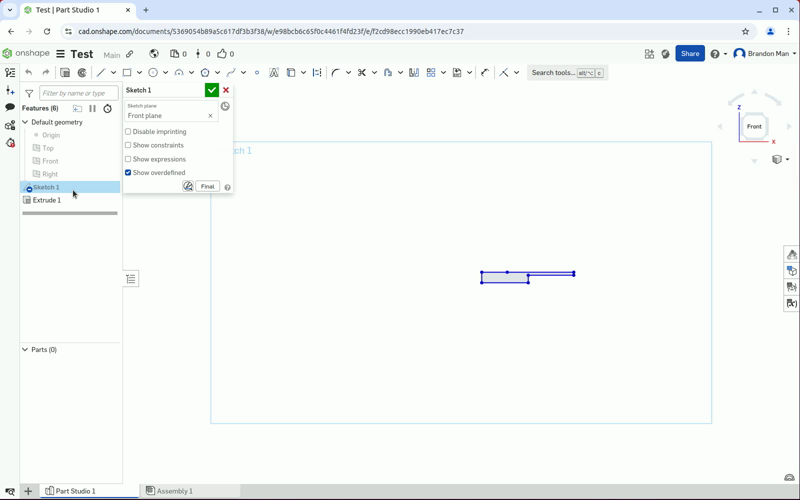
mouse_move(229, 92)
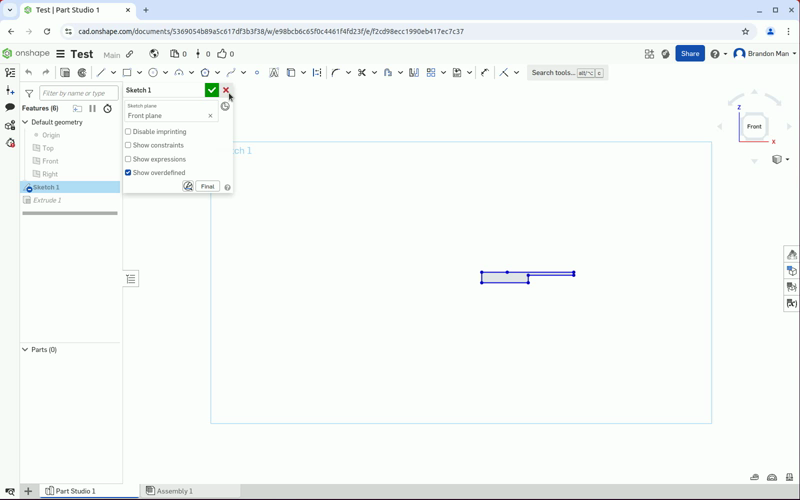
click(229, 92)
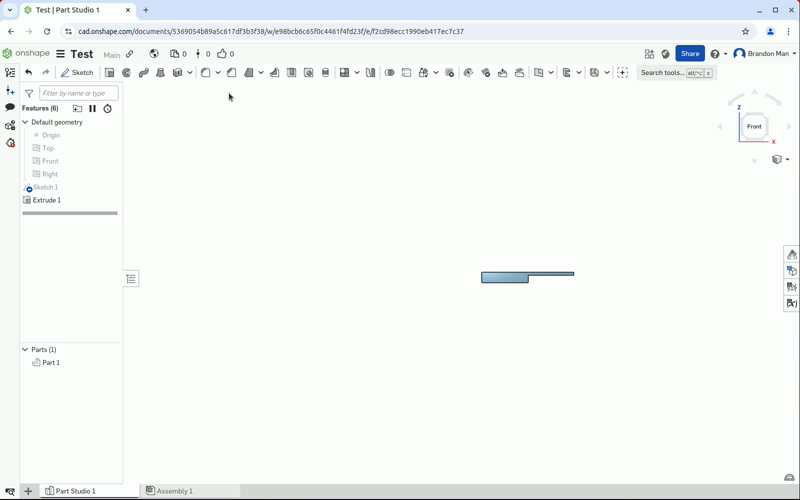
mouse_move(73, 352)
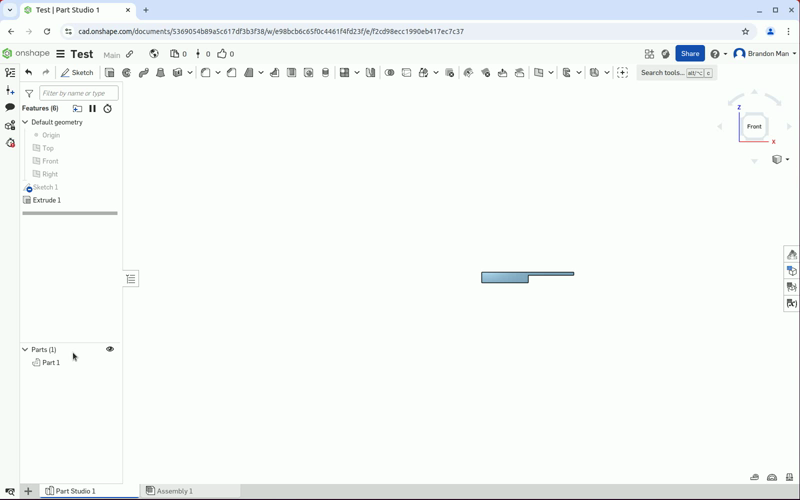
key(y)
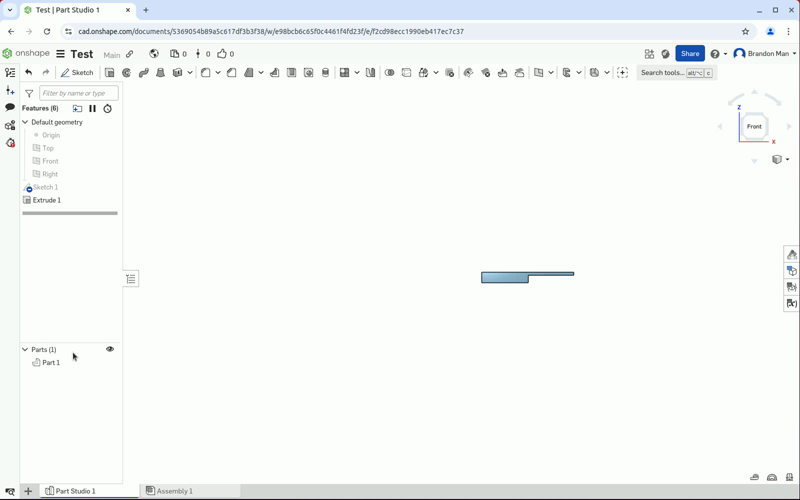
key(shift+p)
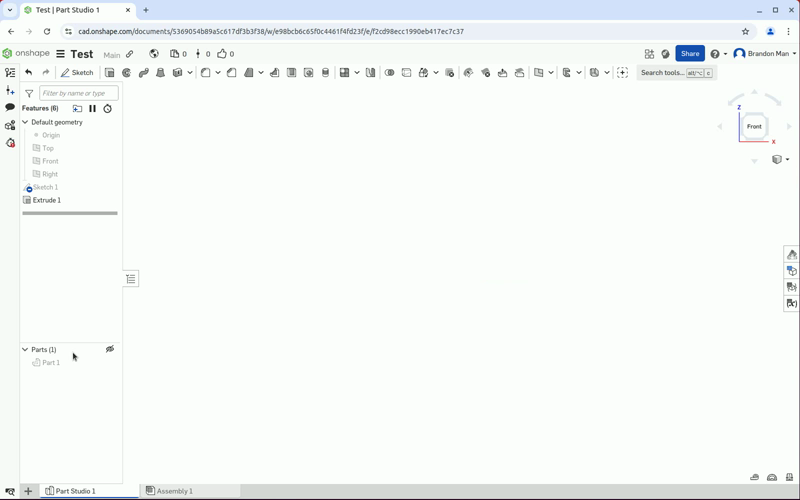
key(space)
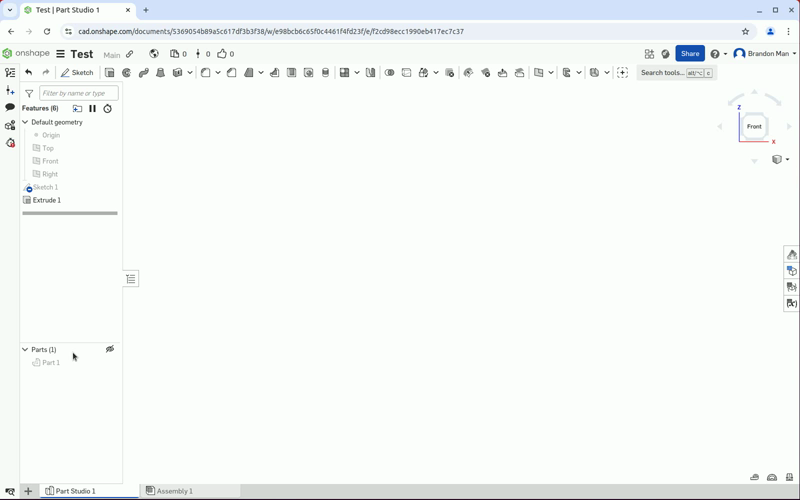
key_down(shift)
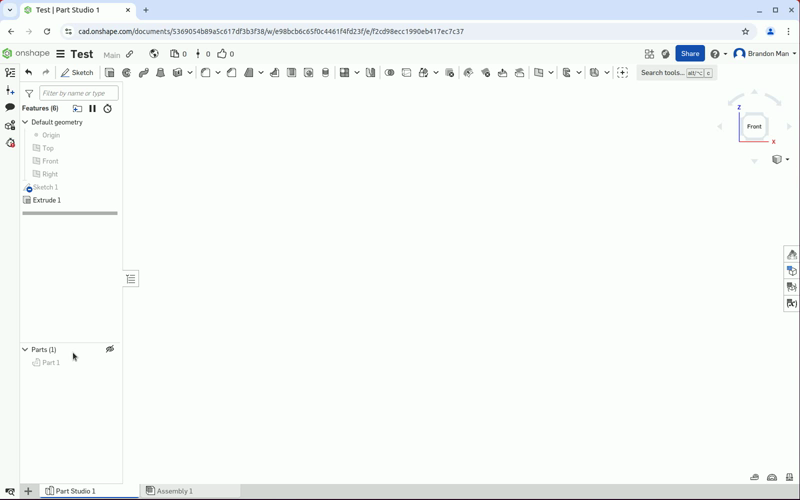
key(down)
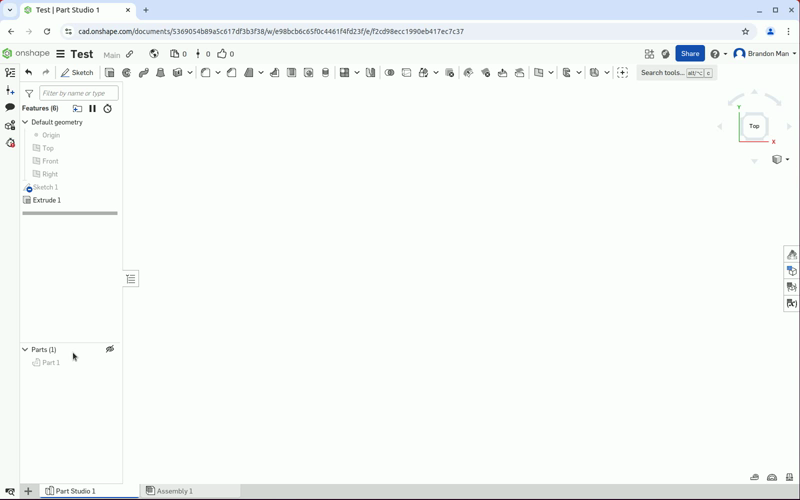
key_up(shift)
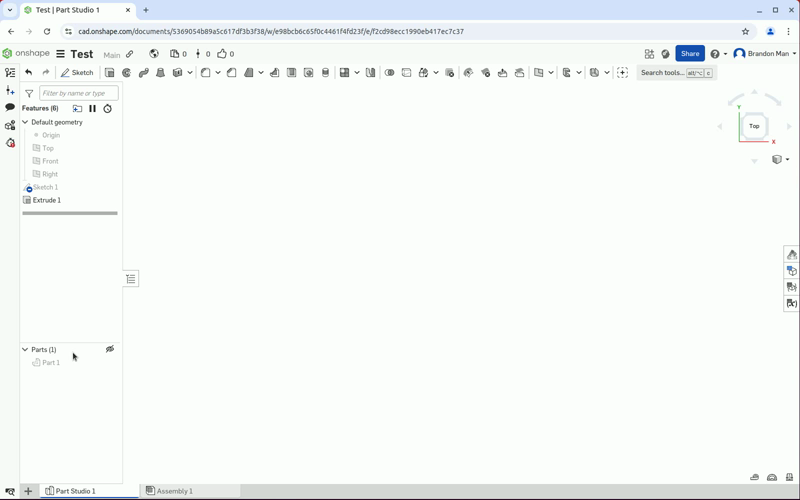
mouse_move(73, 352)
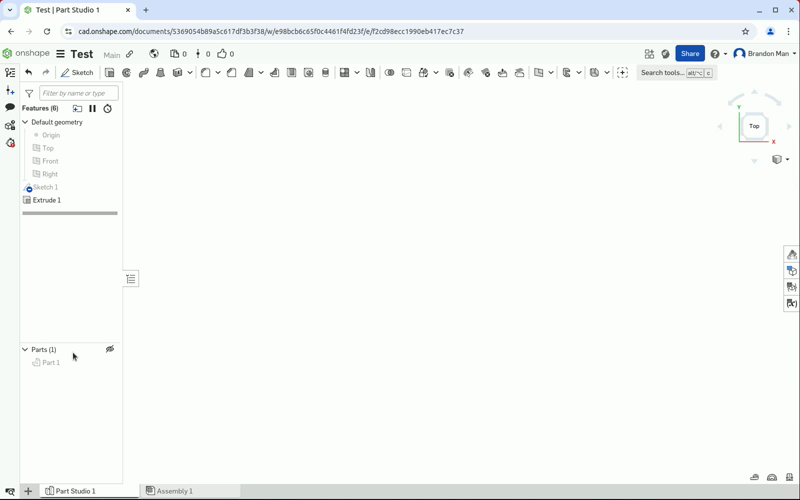
key(shift+y)
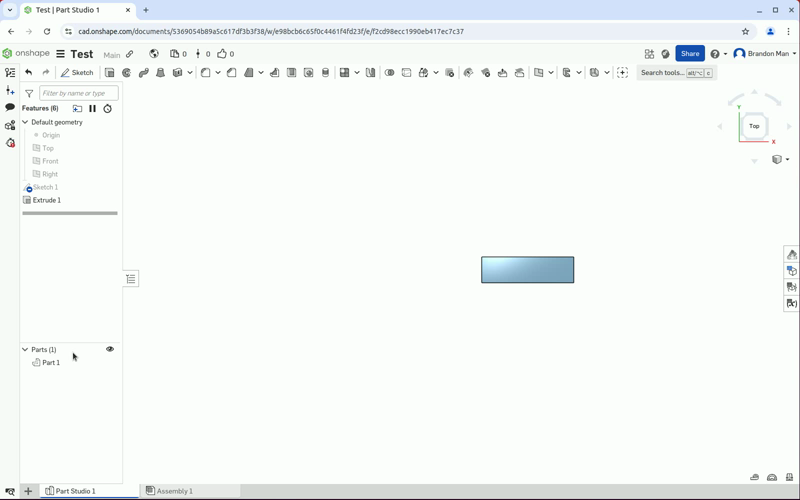
mouse_move(541, 75)
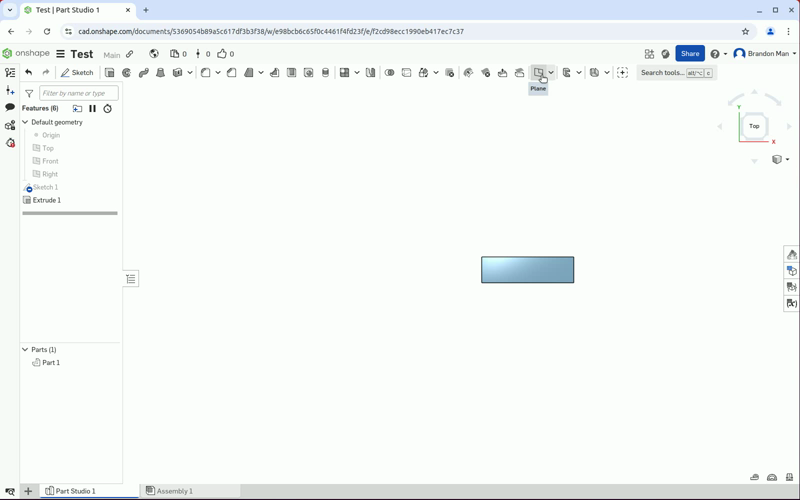
click(541, 75)
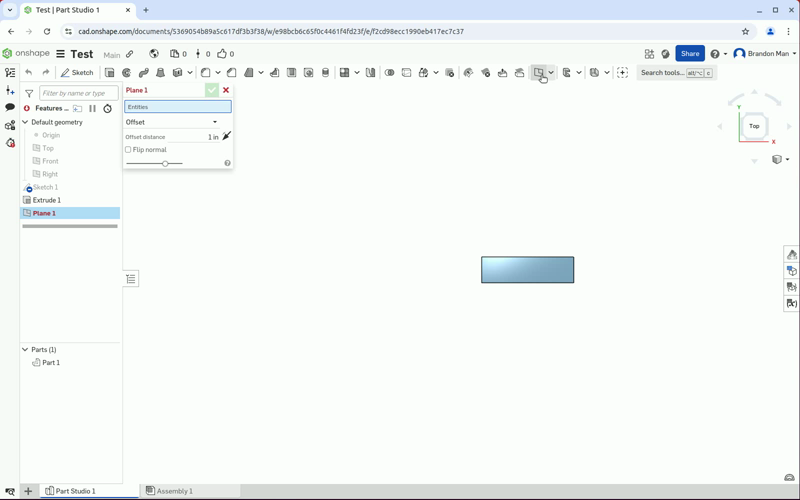
mouse_move(73, 150)
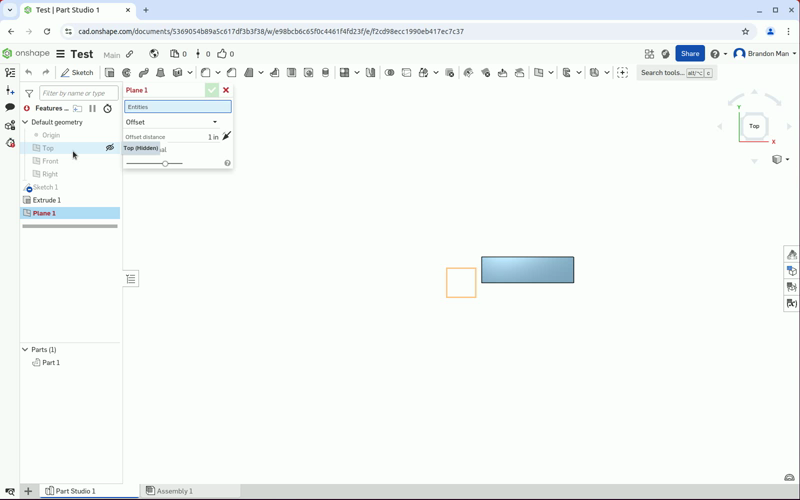
click(73, 150)
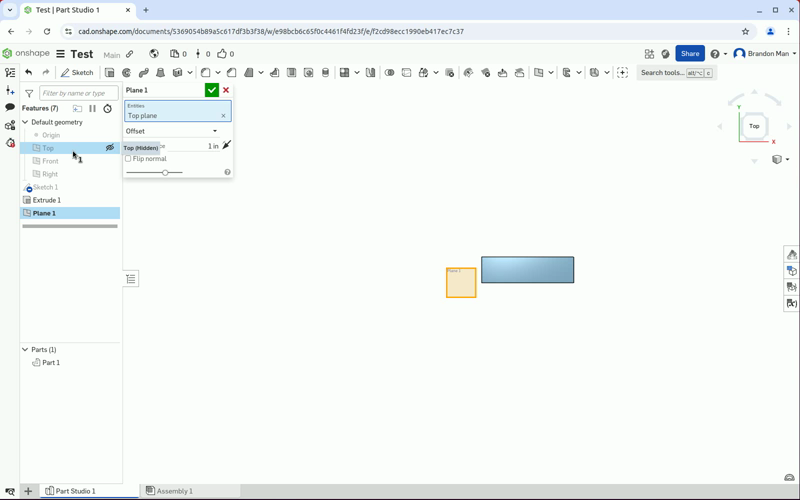
key(tab, 2)
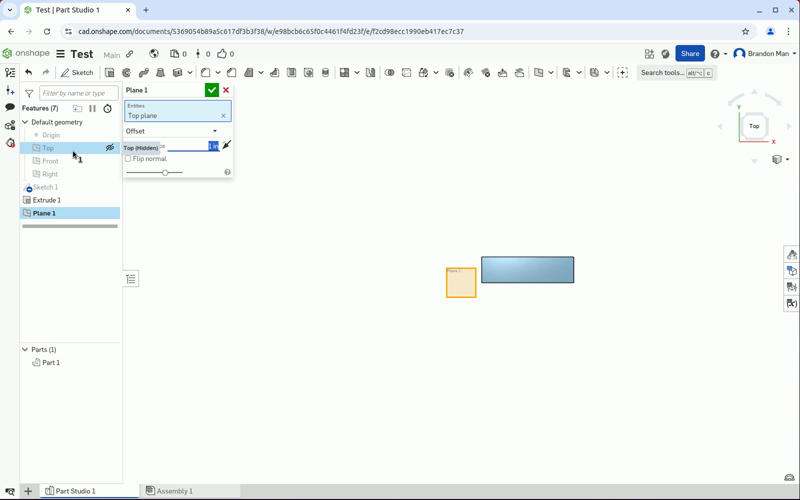
text(2.157)
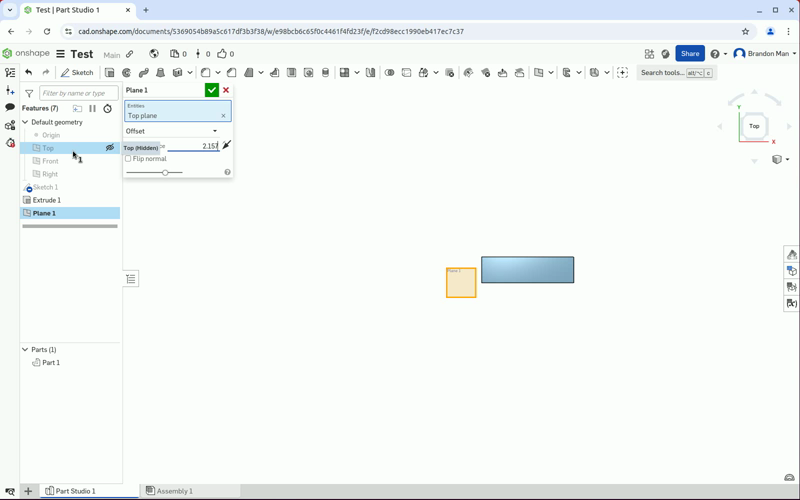
key(enter, 2)
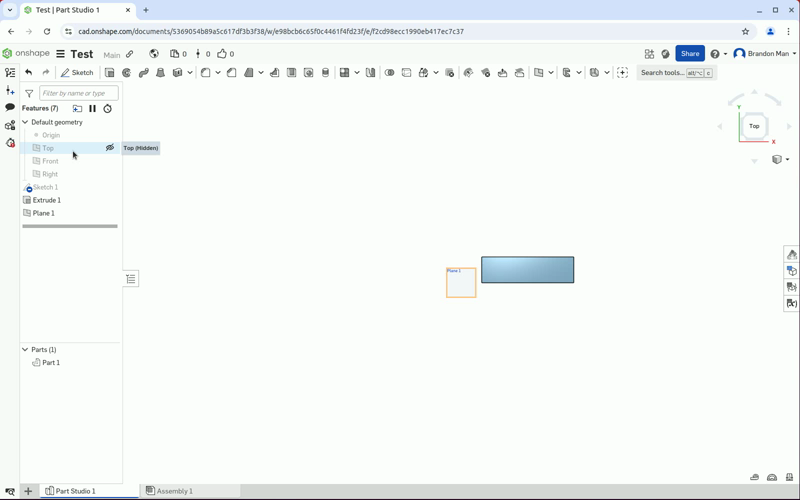
key(shift+s)
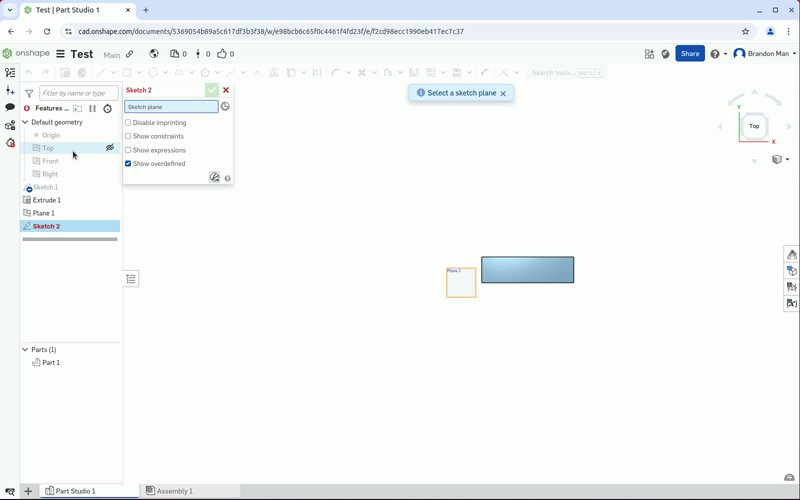
mouse_move(73, 215)
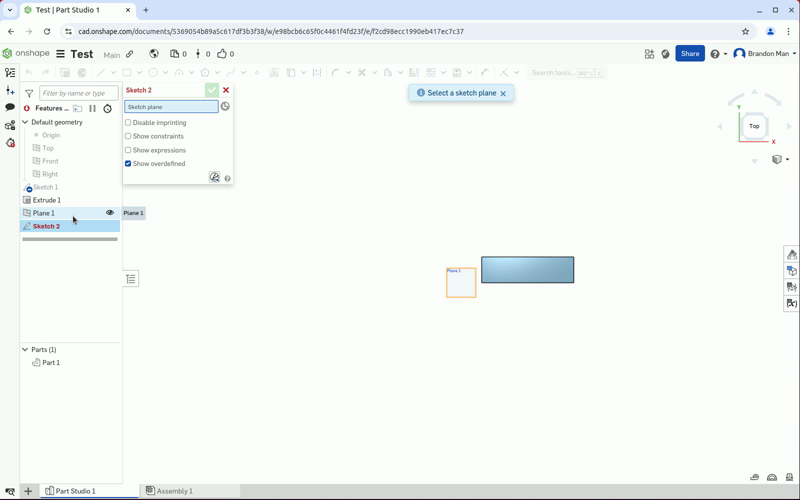
click(73, 215)
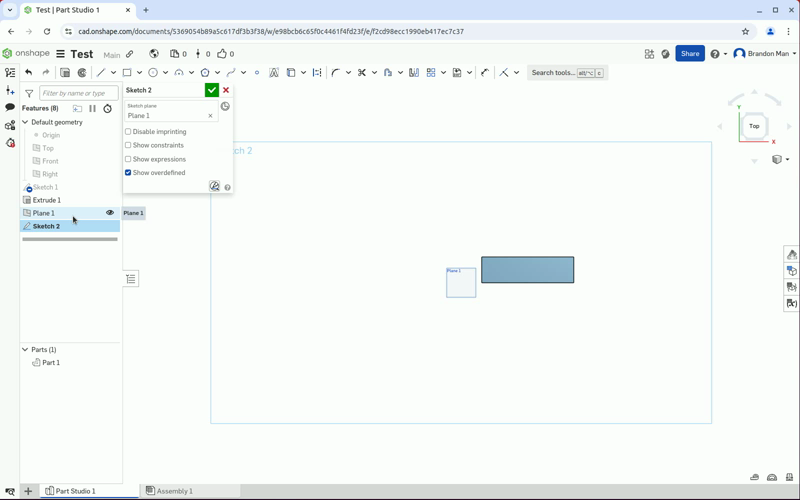
mouse_move(73, 352)
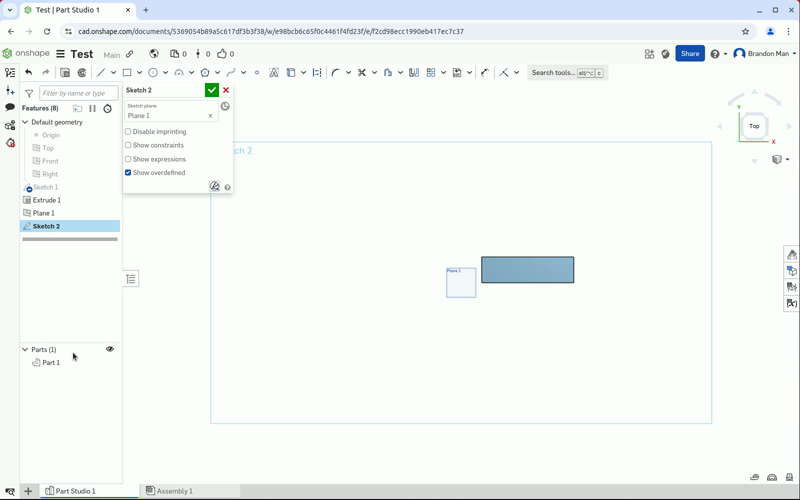
key(y)
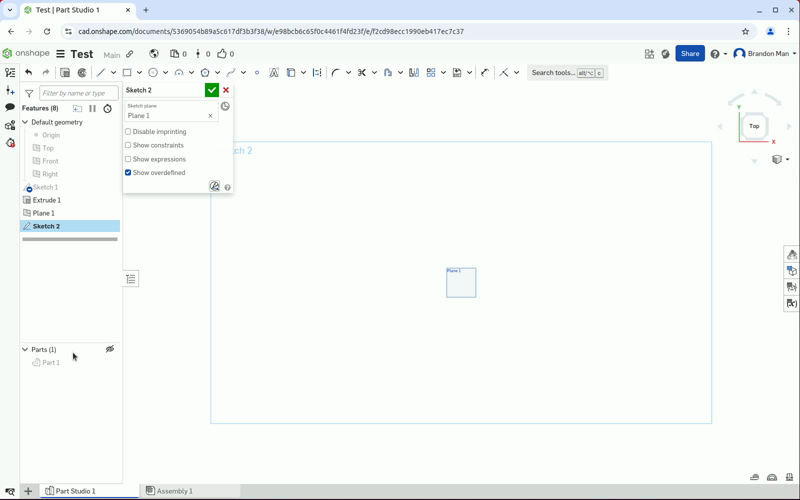
key(l)
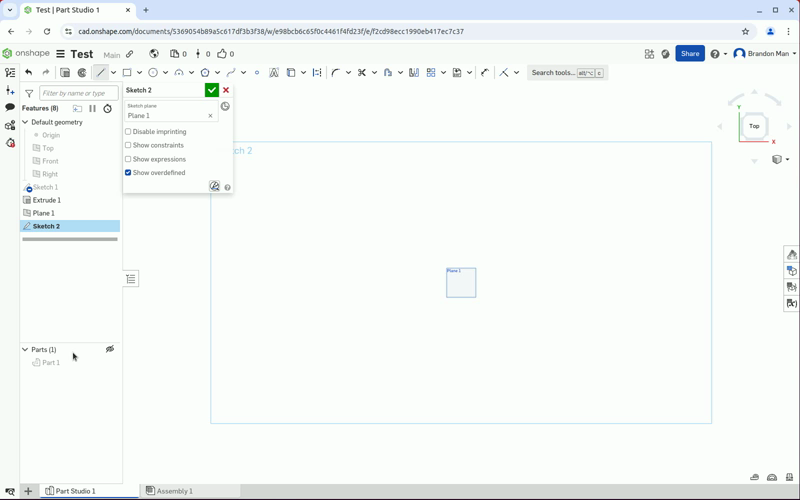
key_down(shift)
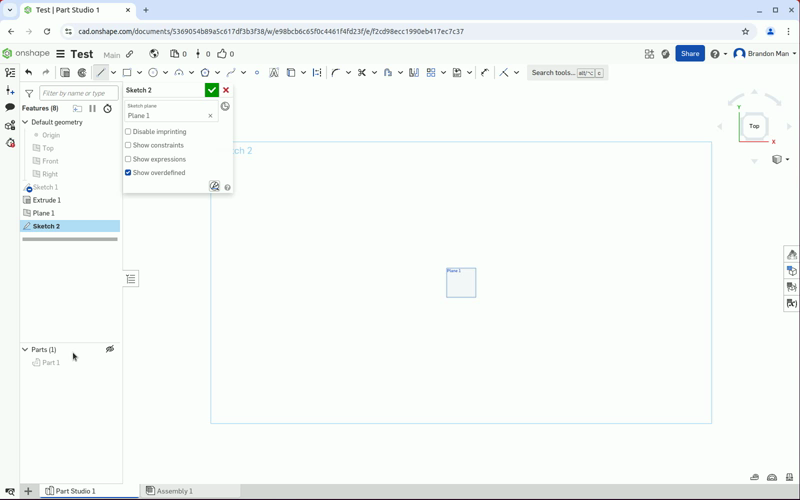
mouse_move(547, 276)
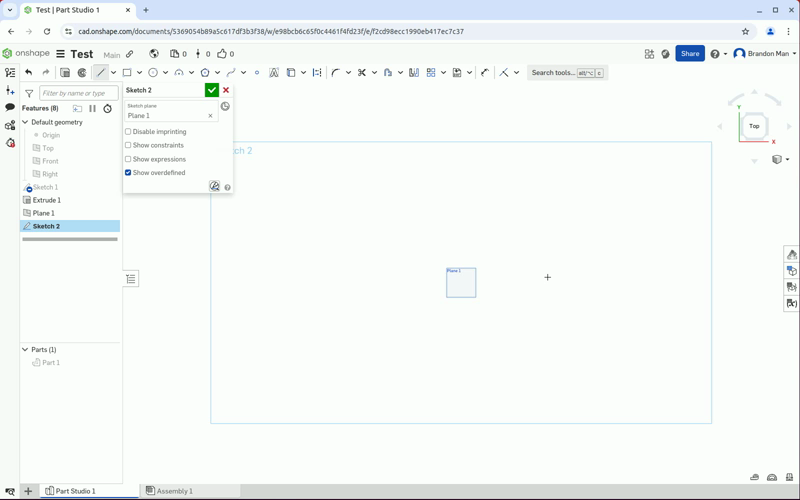
click(547, 276)
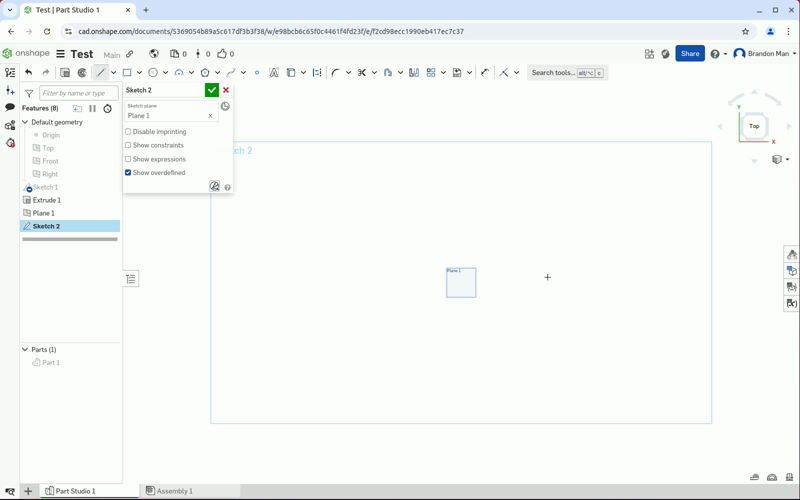
key_up(shift)
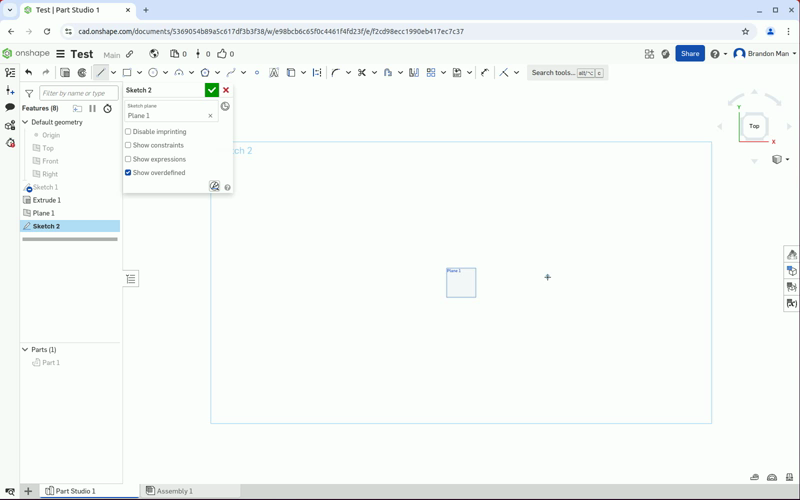
key_down(shift)
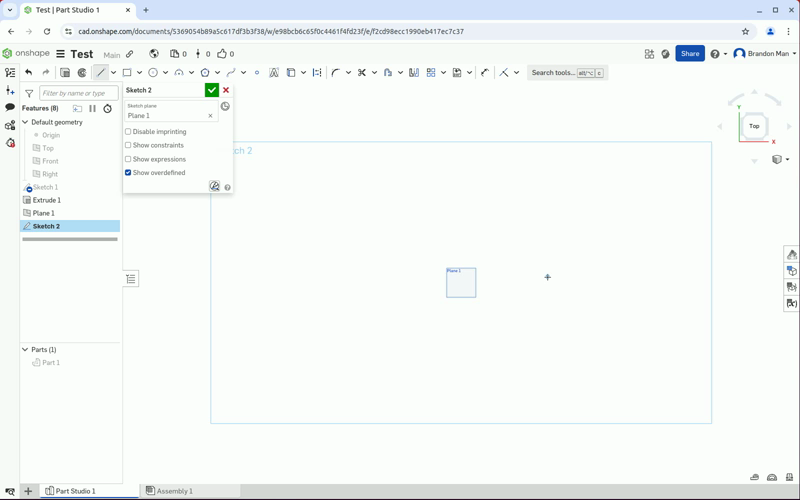
mouse_move(577, 276)
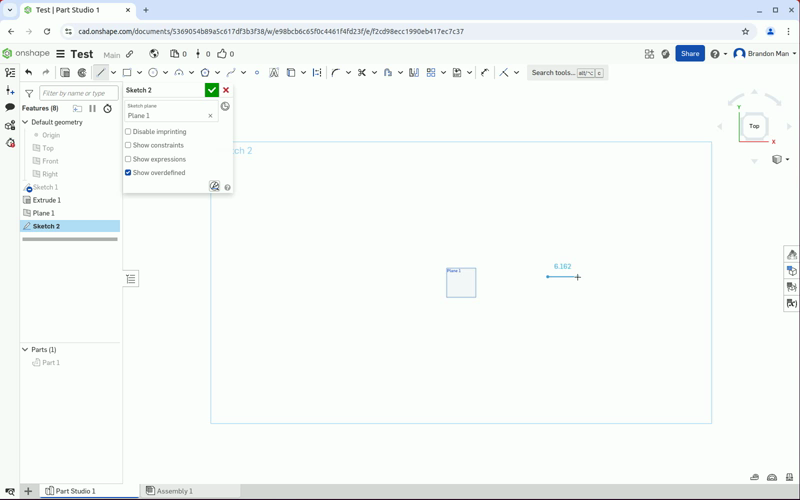
mouse_move(561, 276)
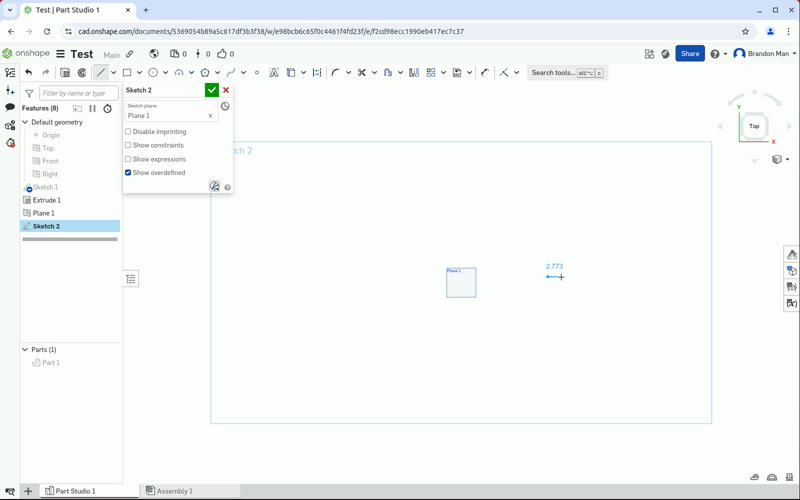
click(561, 276)
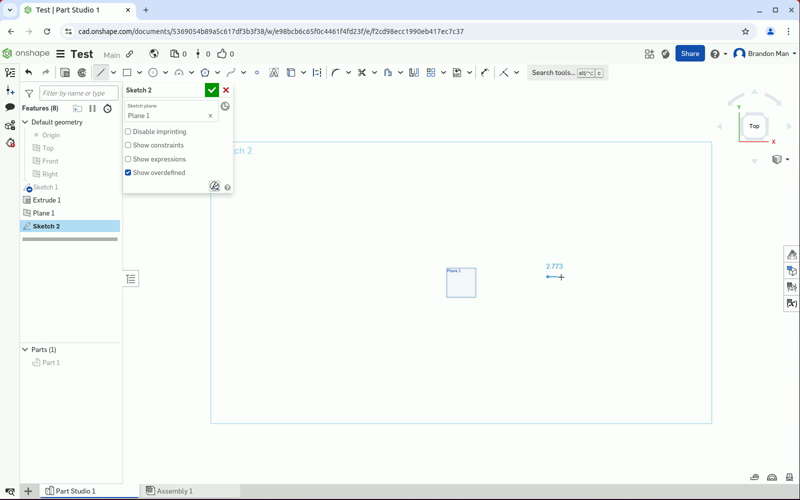
key_up(shift)
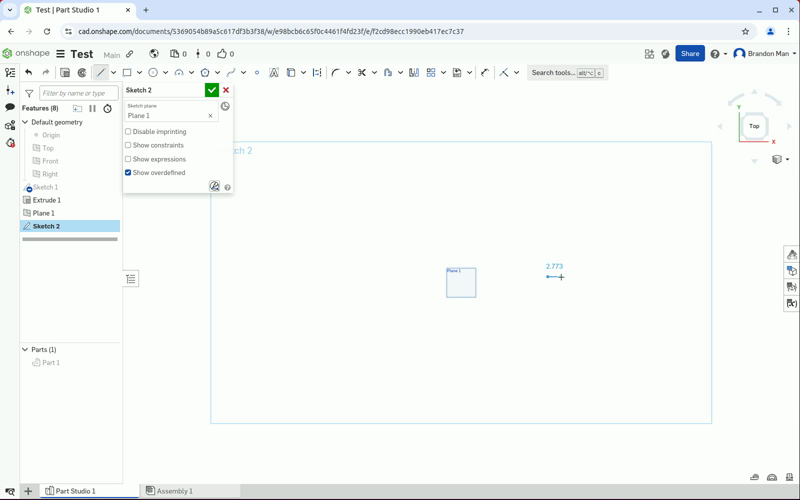
key_down(shift)
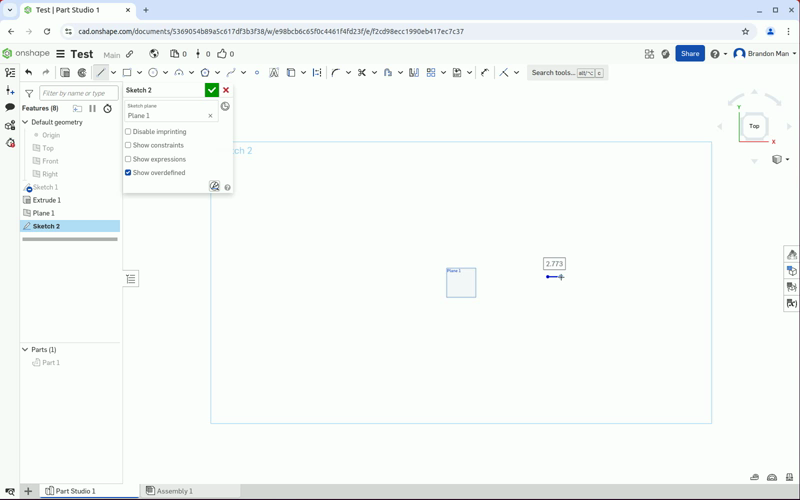
mouse_move(589, 276)
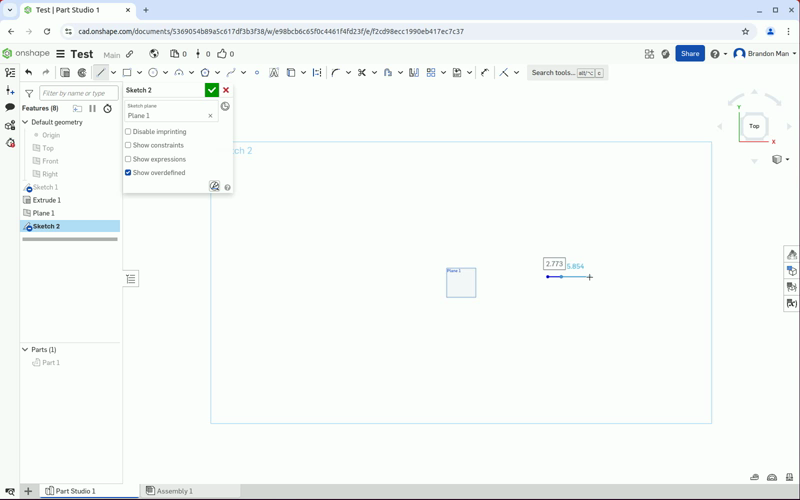
mouse_move(561, 263)
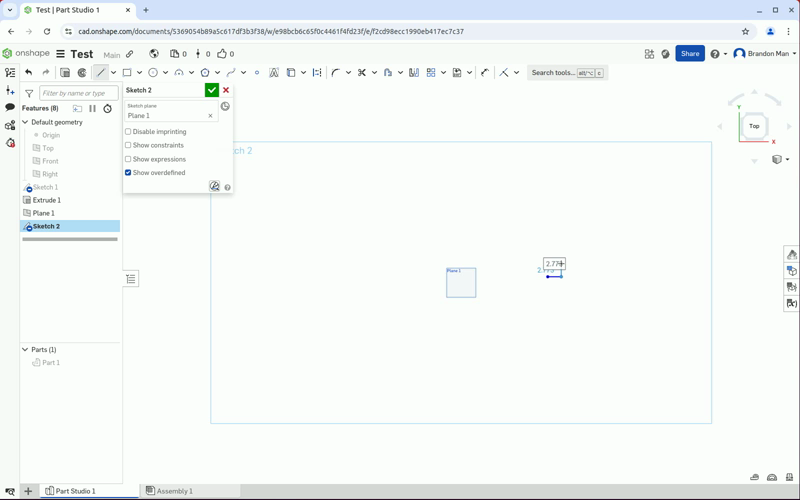
click(561, 263)
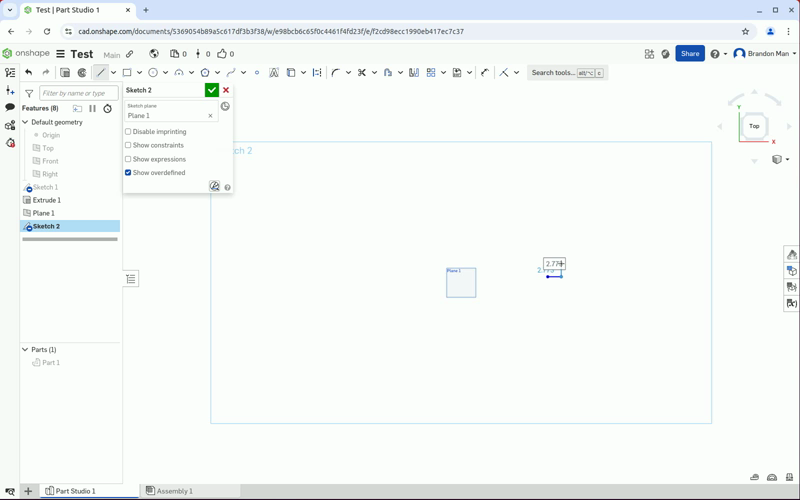
key_up(shift)
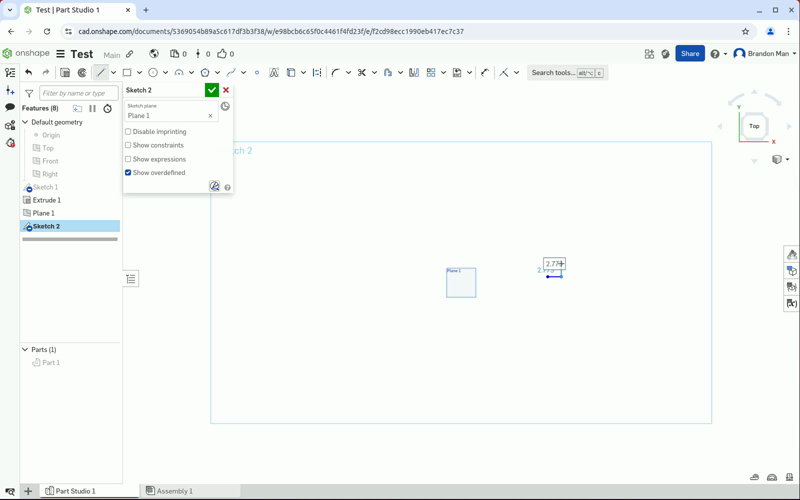
key_down(shift)
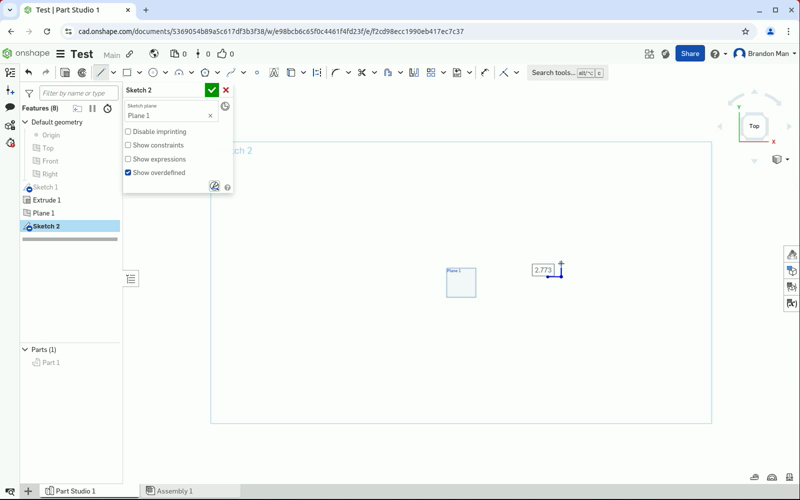
mouse_move(589, 263)
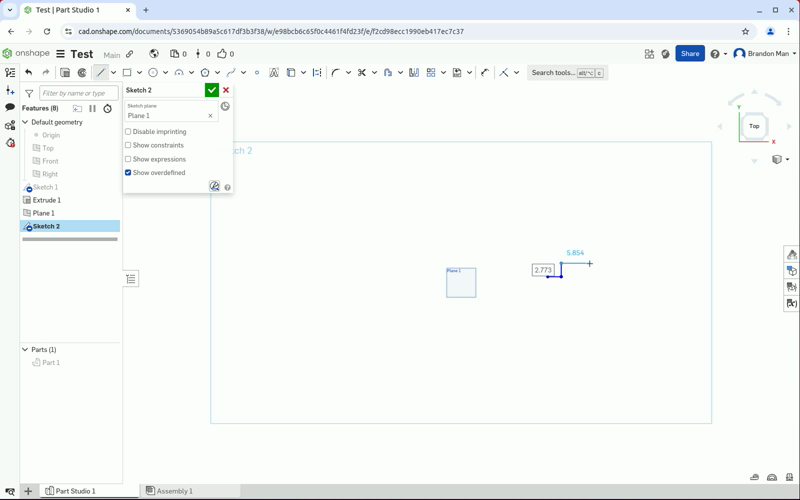
mouse_move(547, 263)
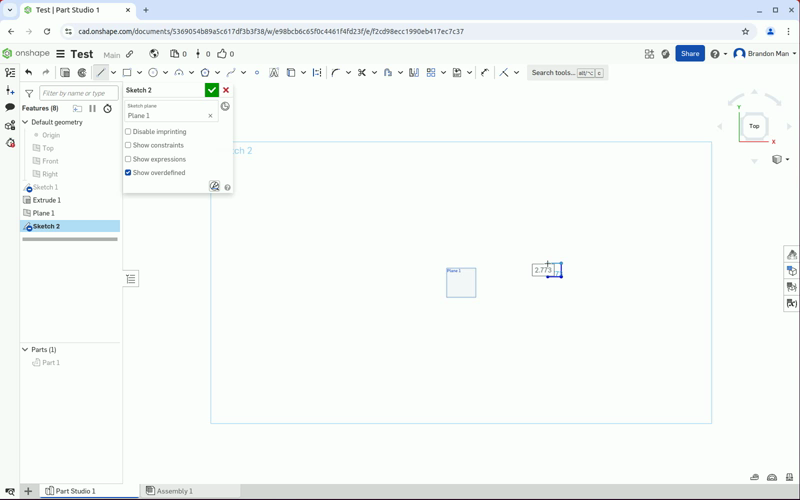
click(547, 263)
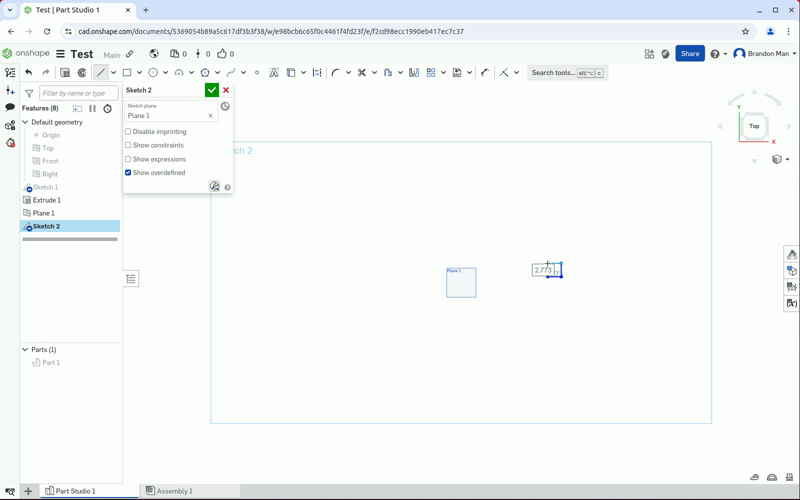
key_up(shift)
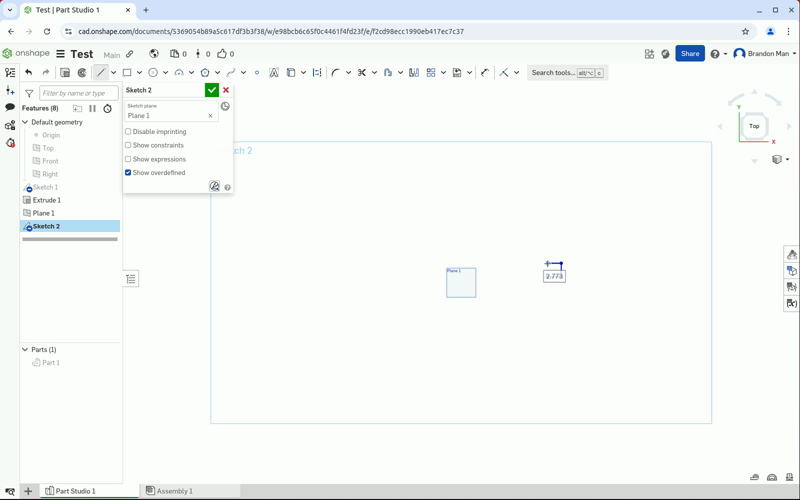
mouse_move(577, 263)
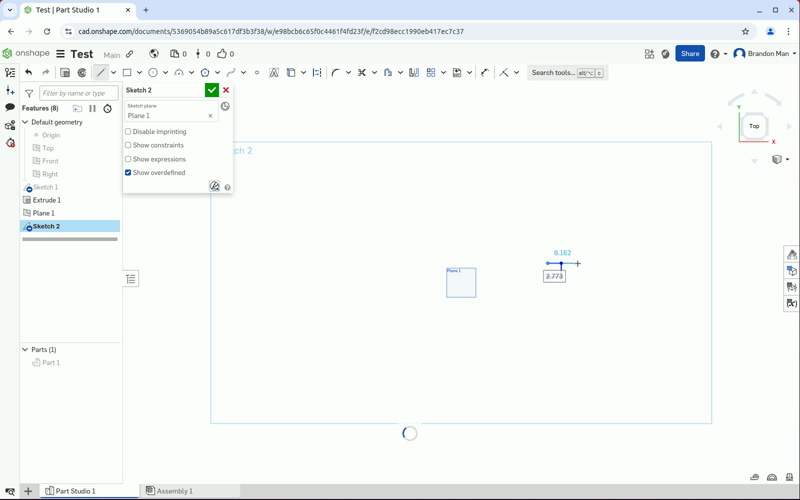
key_down(shift)
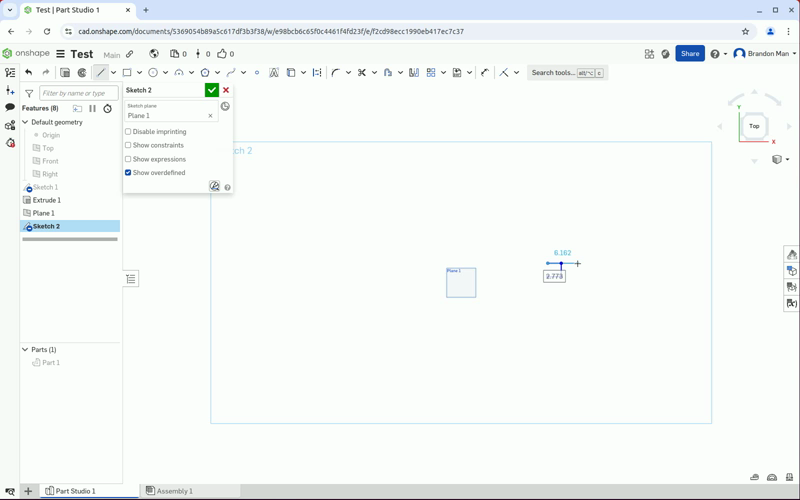
mouse_move(547, 276)
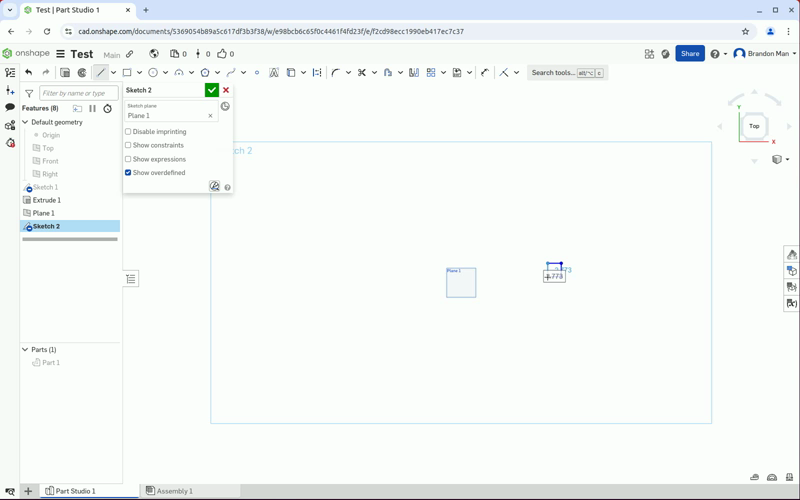
key_up(shift)
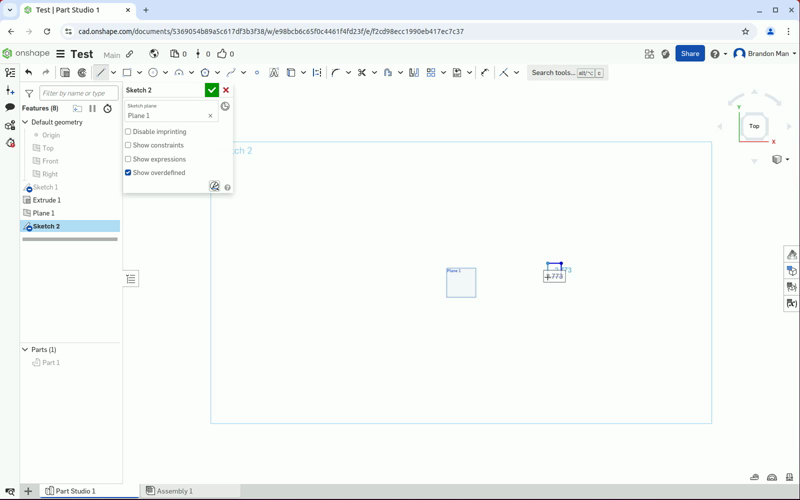
click(547, 276)
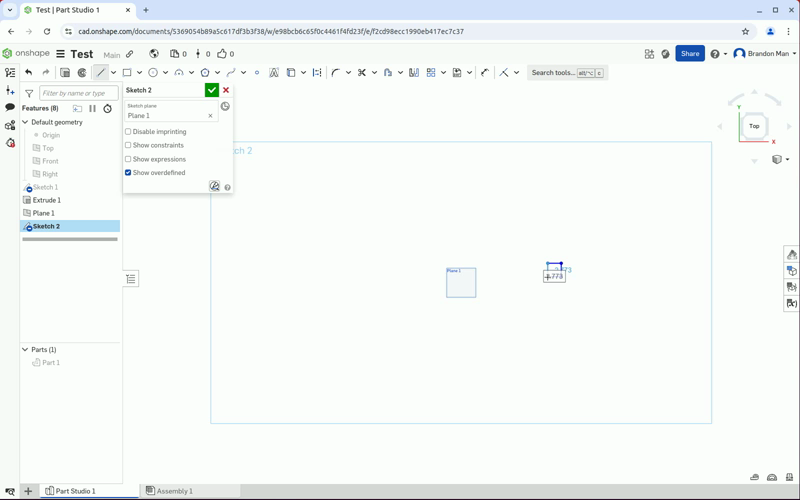
key(esc)
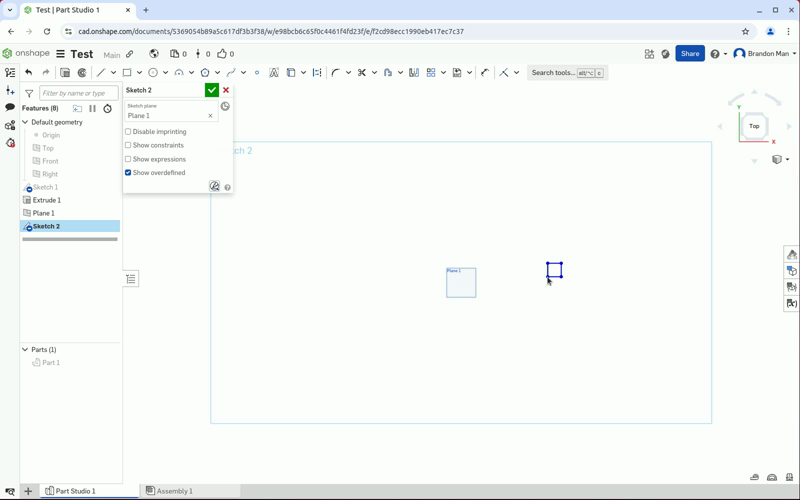
mouse_move(552, 273)
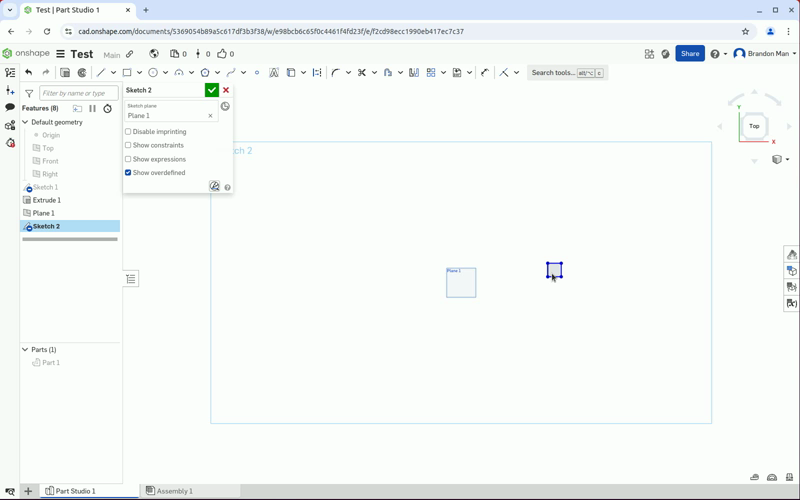
scroll(6)
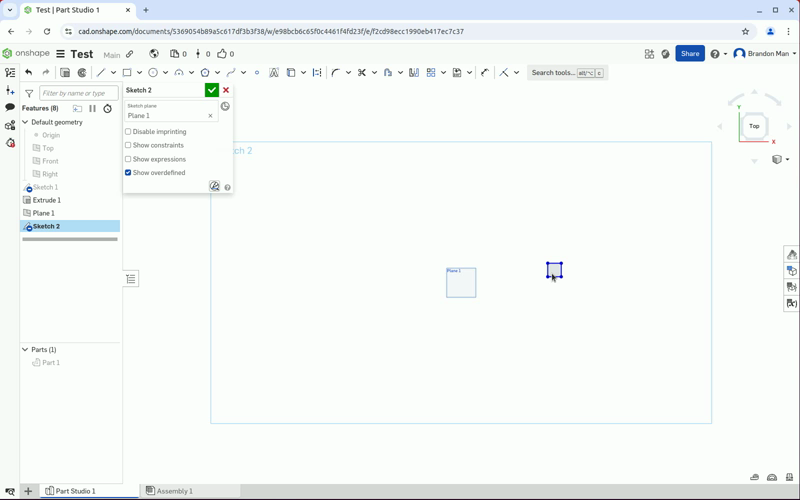
scroll(6)
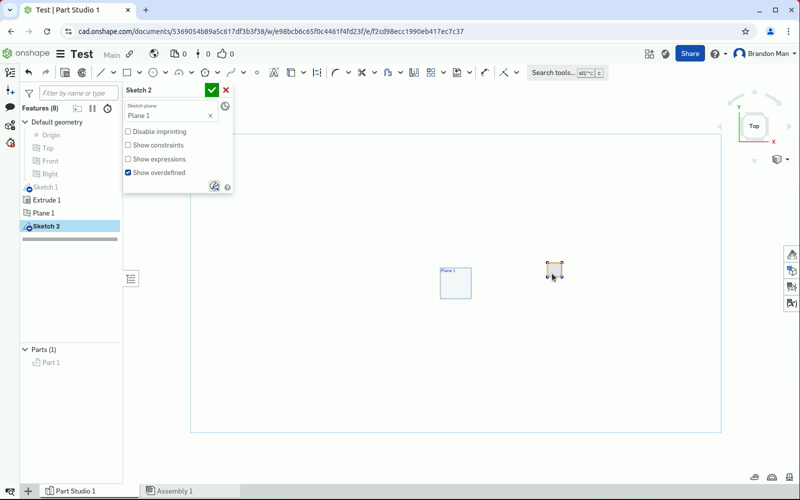
scroll(6)
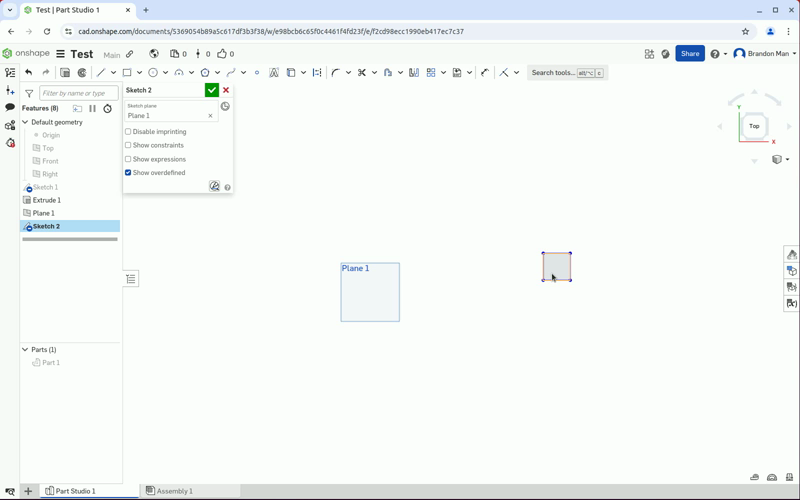
scroll(6)
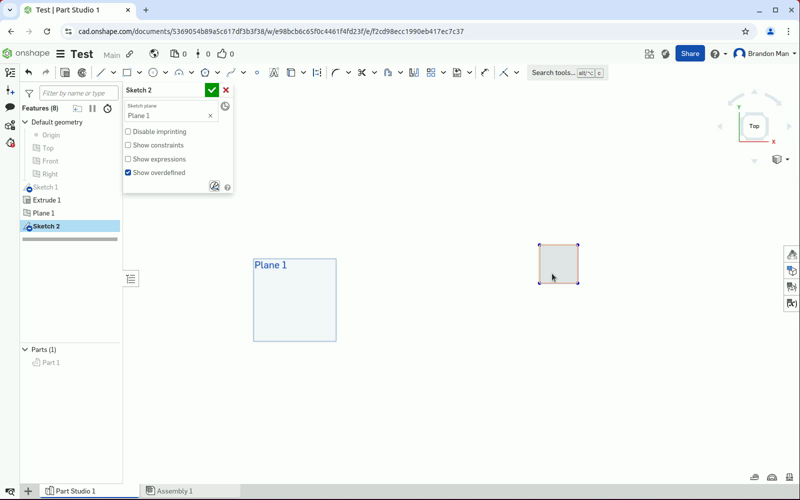
scroll(6)
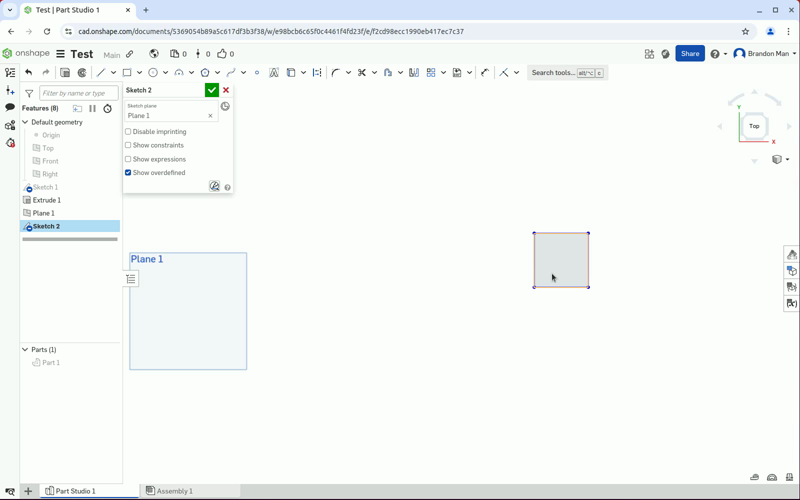
scroll(6)
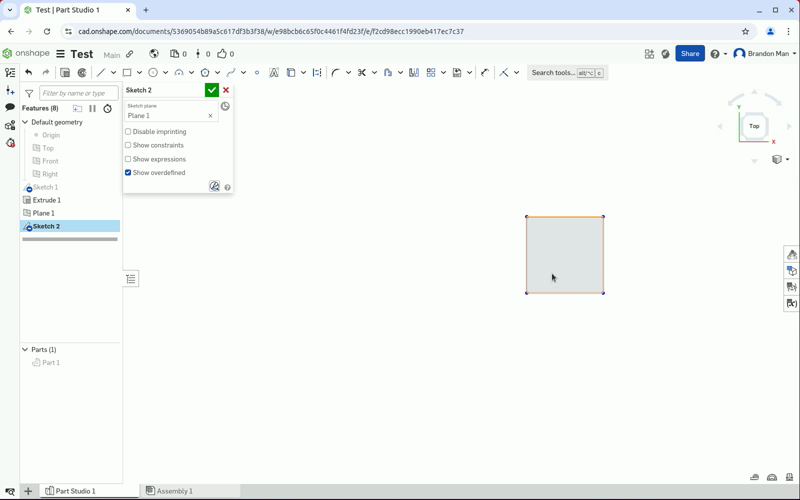
scroll(6)
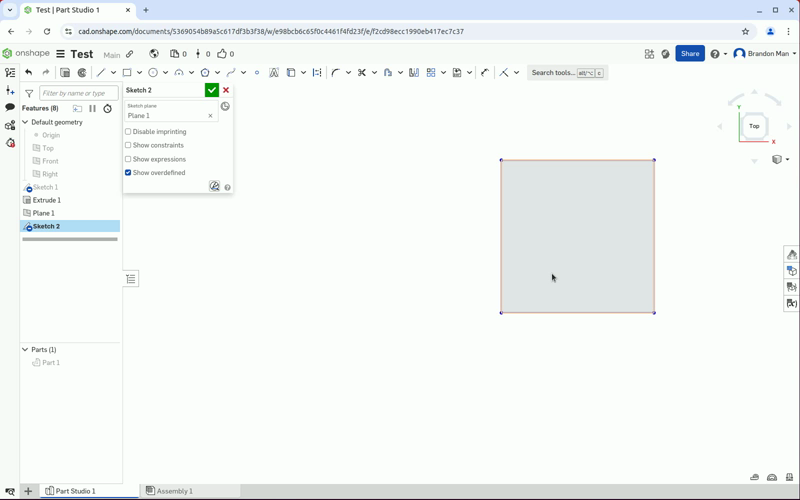
click(552, 273)
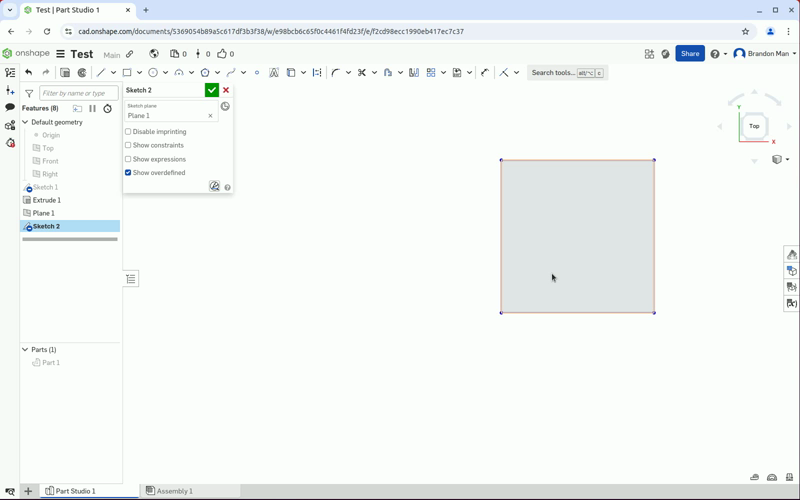
scroll(-6)
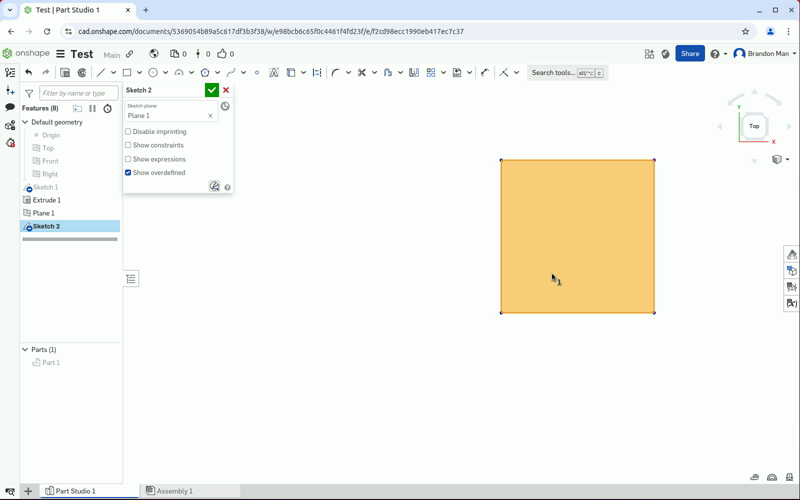
scroll(-6)
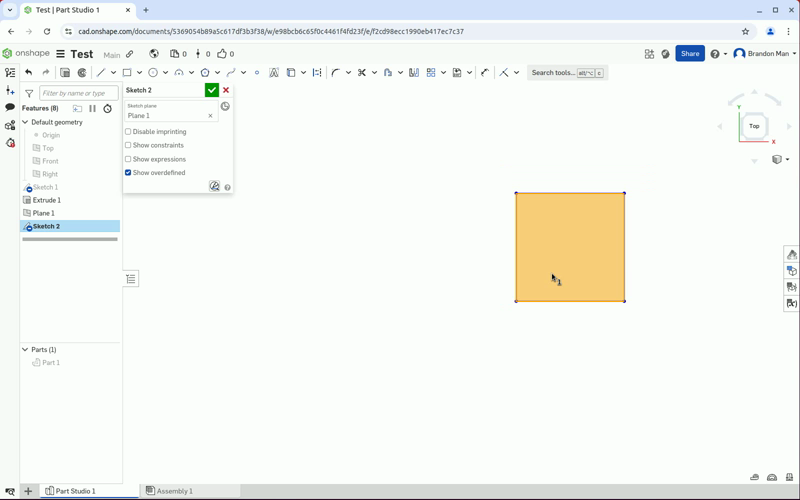
scroll(-6)
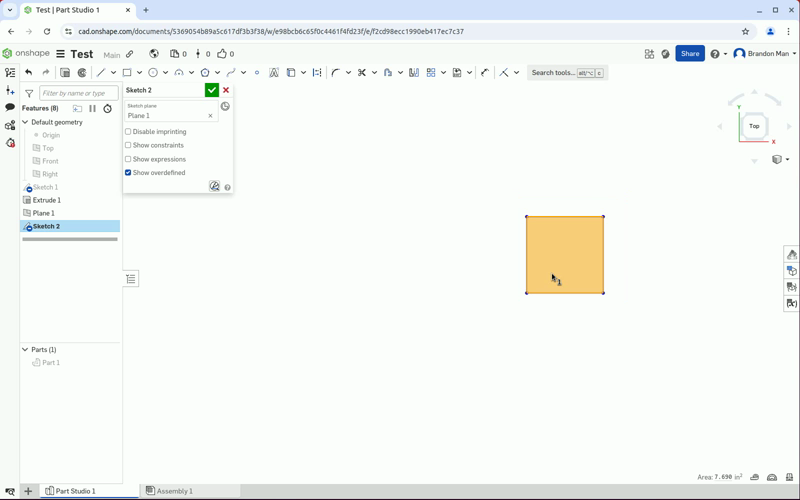
scroll(-6)
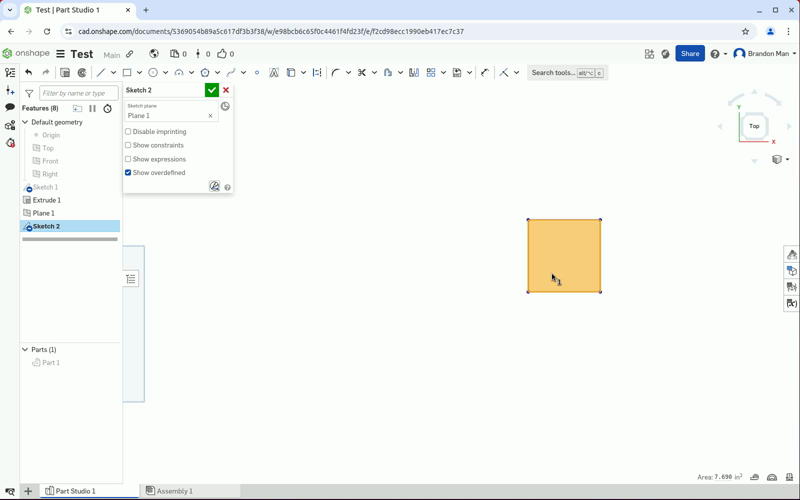
scroll(-6)
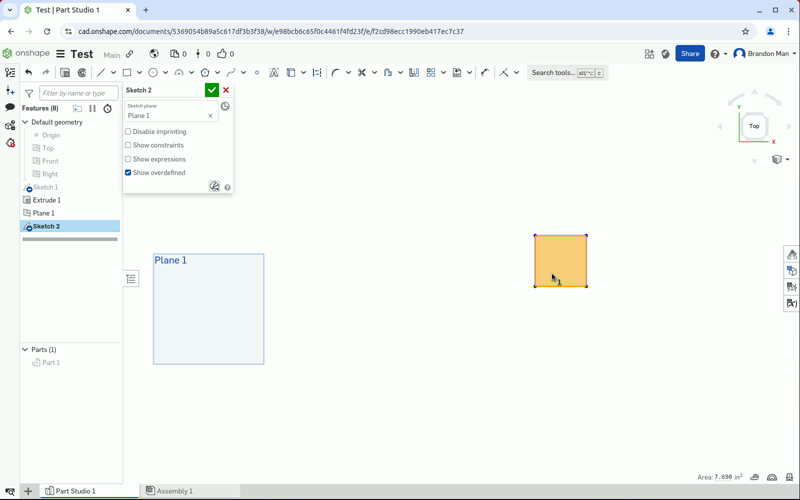
scroll(-6)
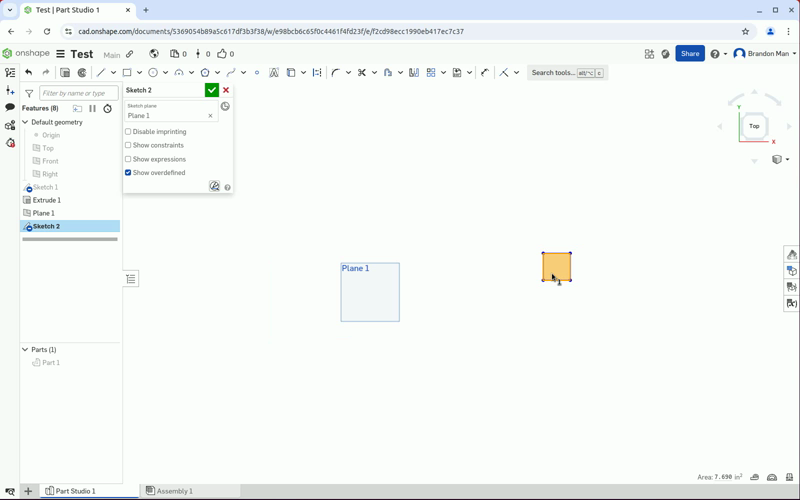
scroll(-6)
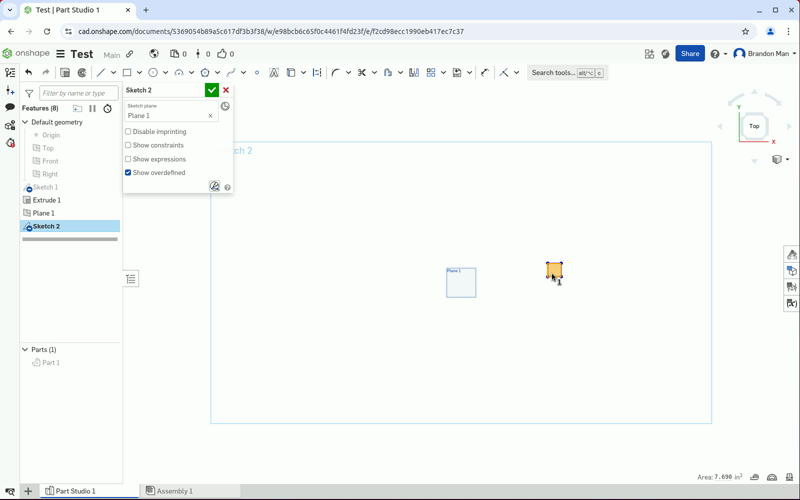
mouse_move(73, 352)
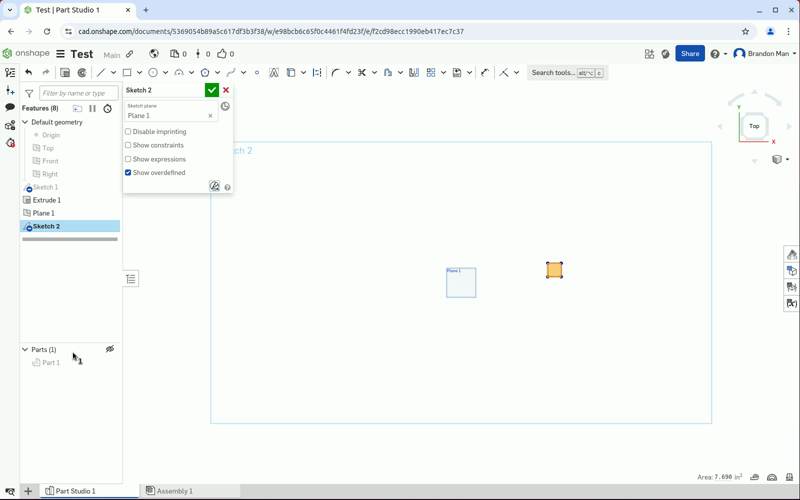
key(shift+y)
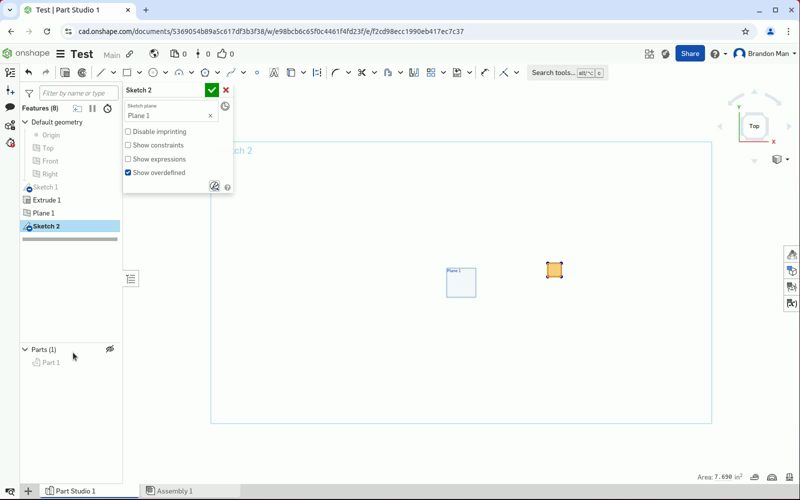
key(shift+e)
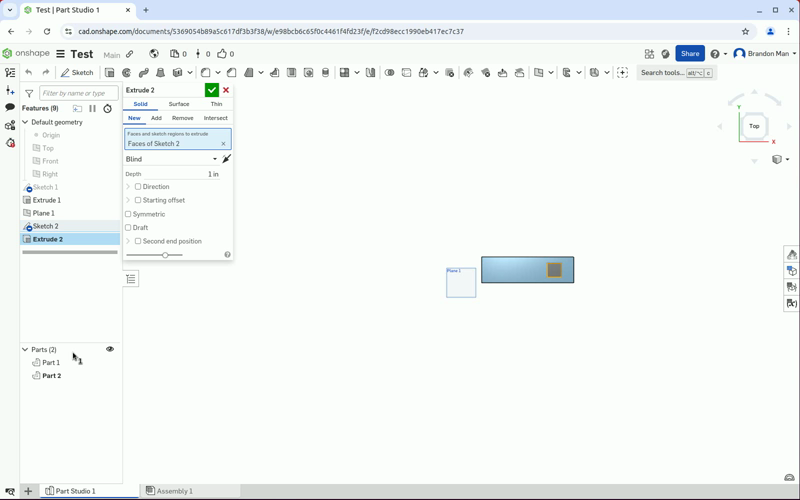
mouse_move(143, 106)
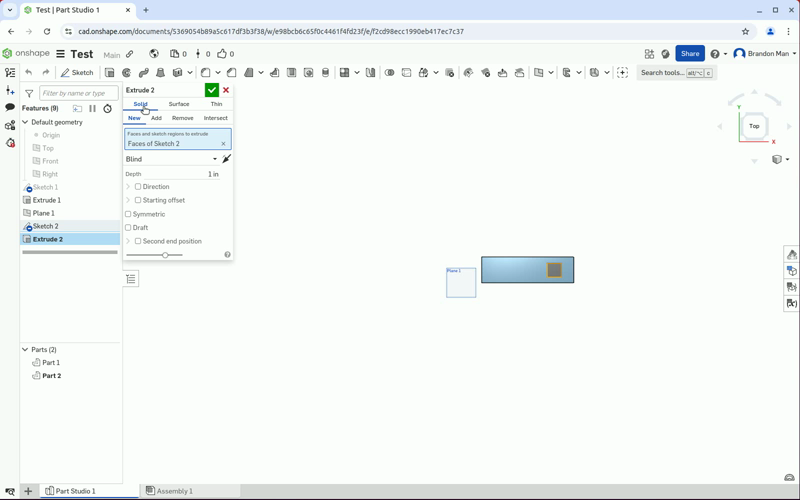
click(143, 106)
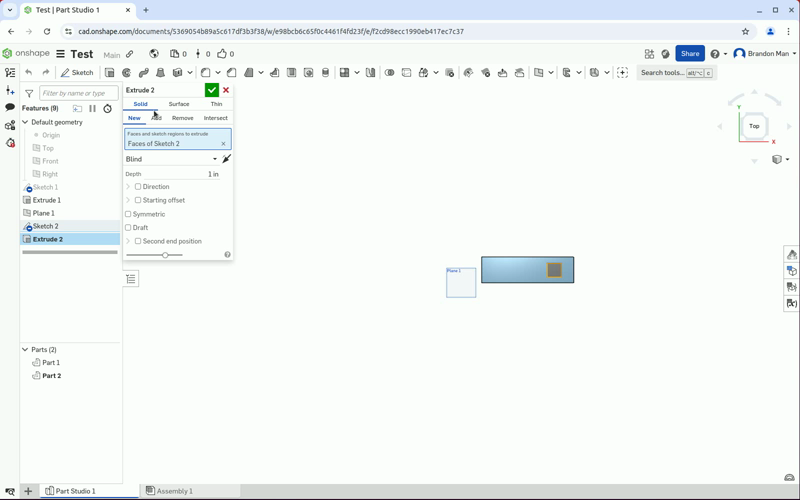
mouse_move(186, 120)
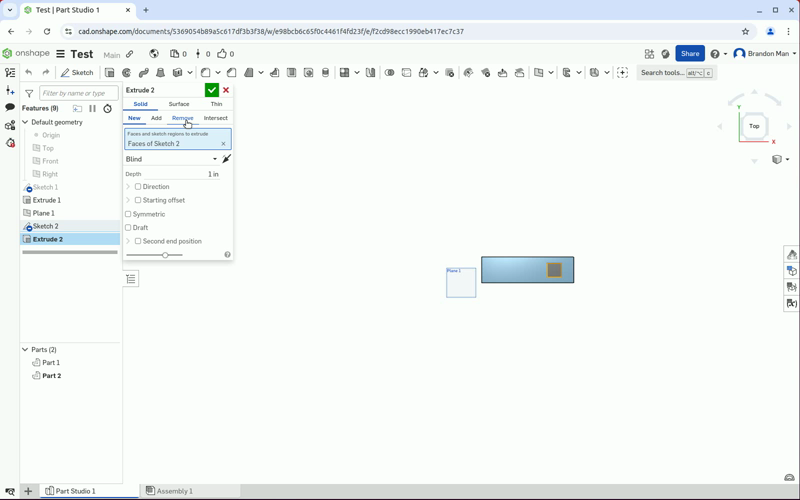
click(186, 120)
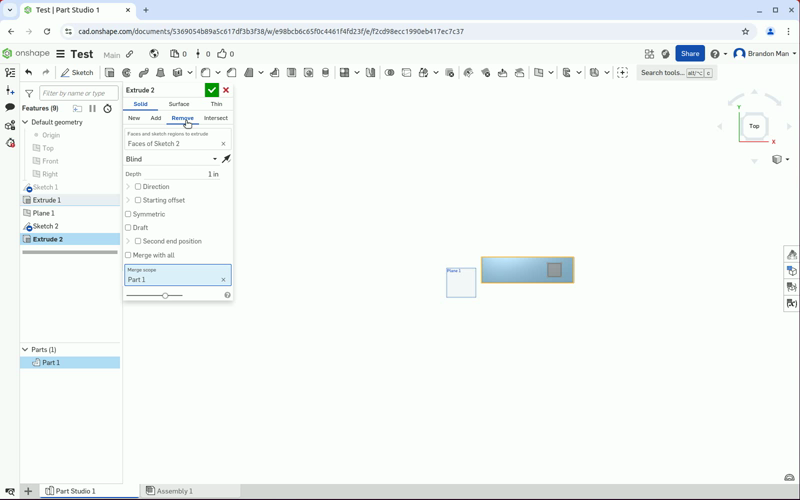
key(tab, 4)
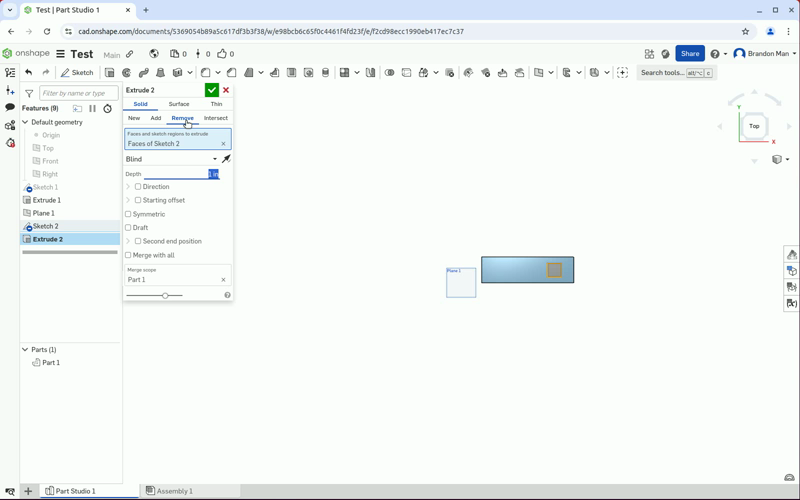
text(5.296)
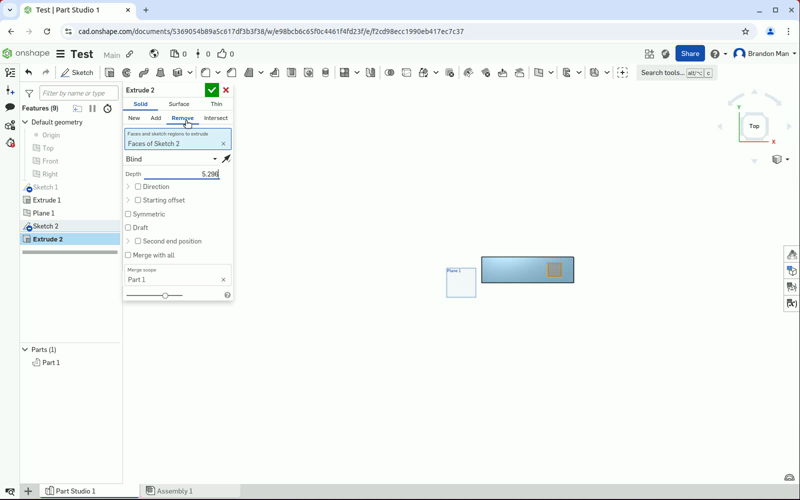
key(tab, 6)
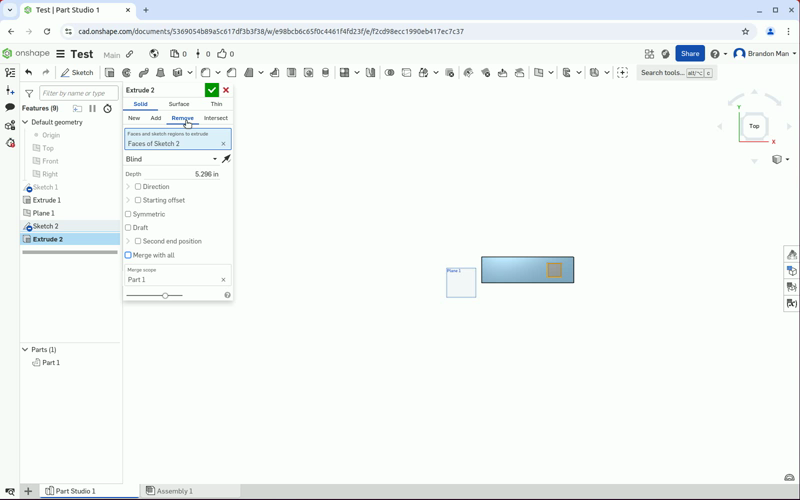
key(space)
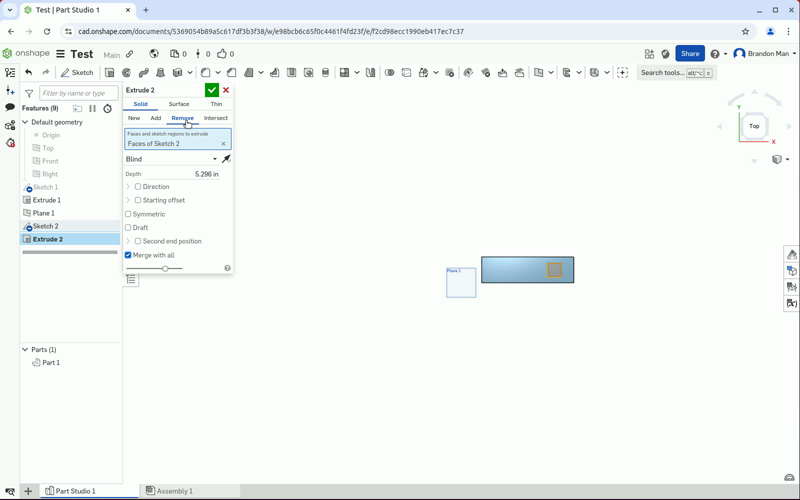
key(enter)
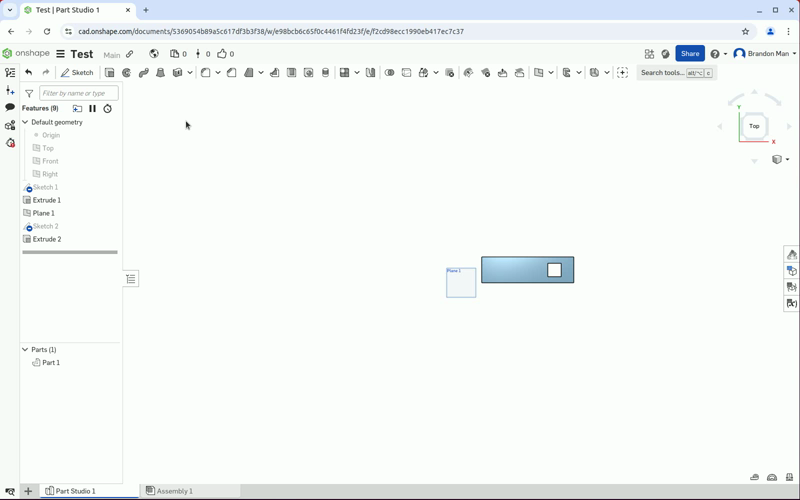
key(shift+h)
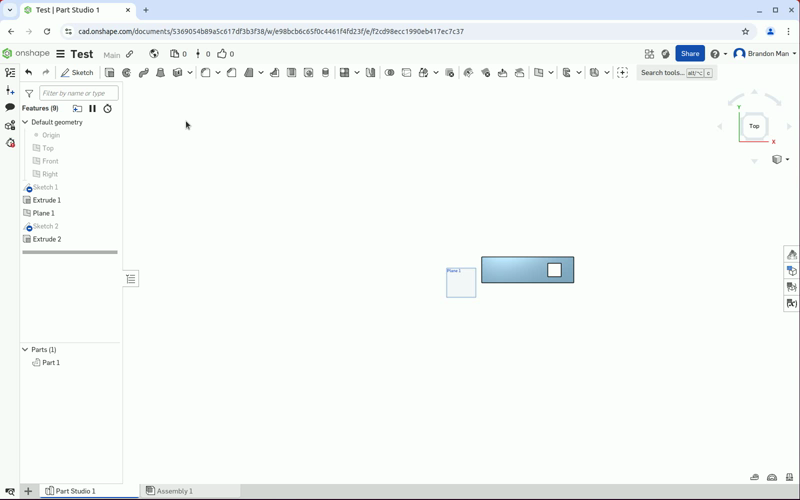
key(shift+h)
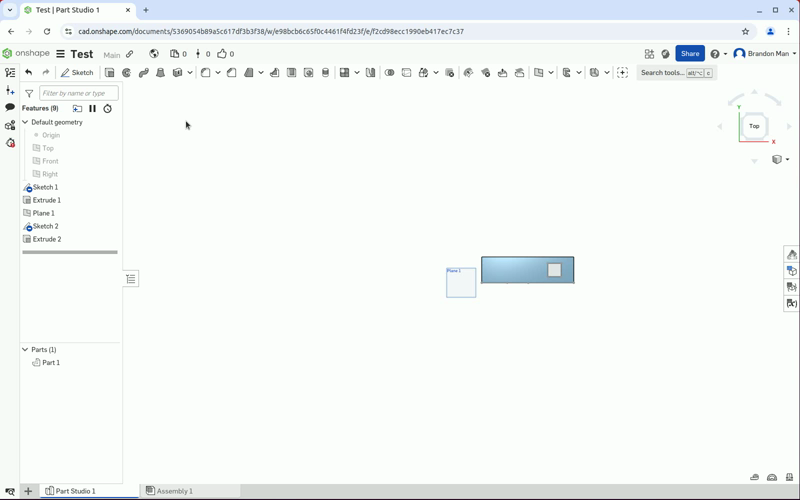
key(shift+7)
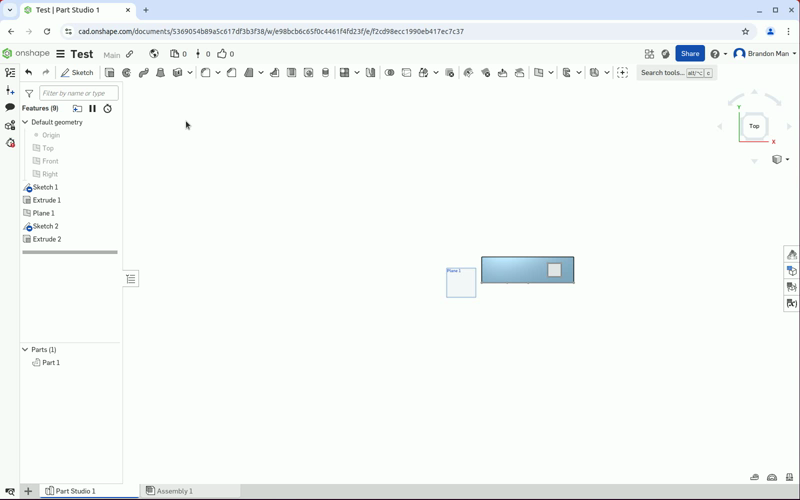
key(up, 3)
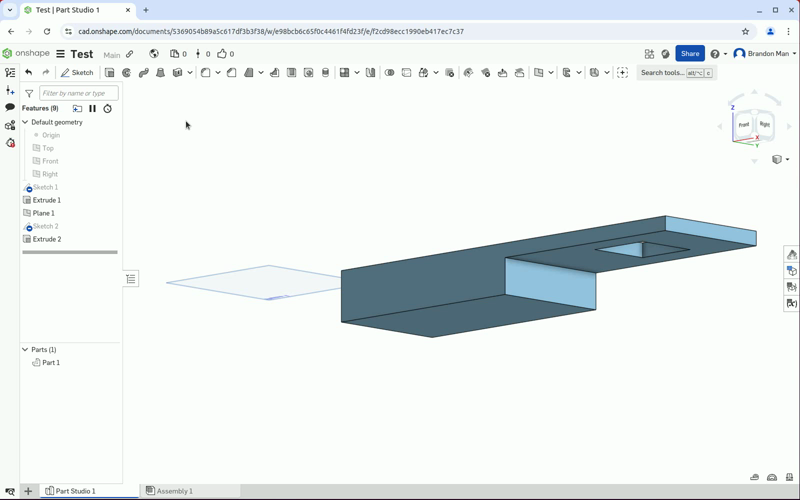
key(left, 3)
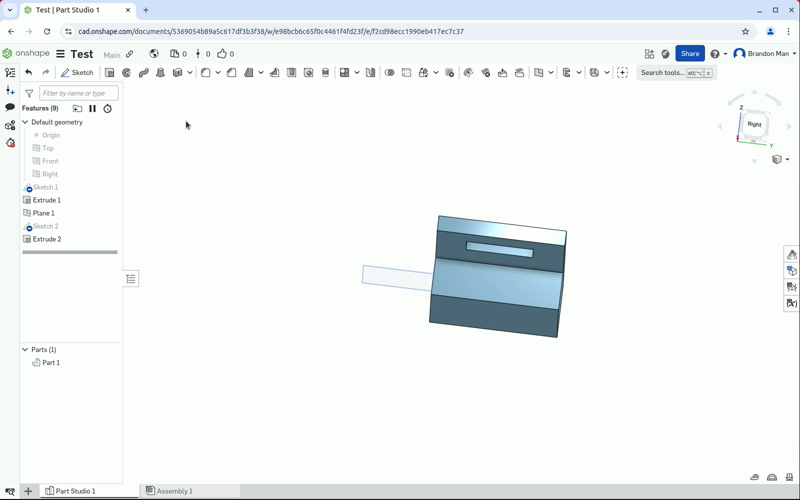
key(right, 3)
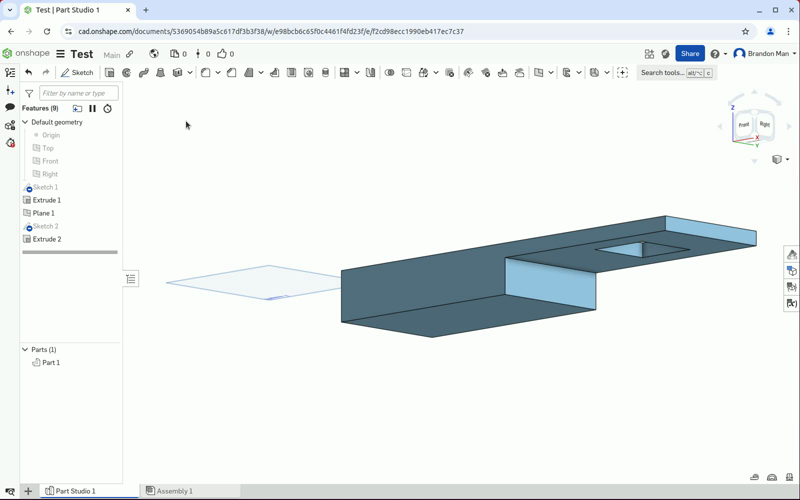
key(down, 3)
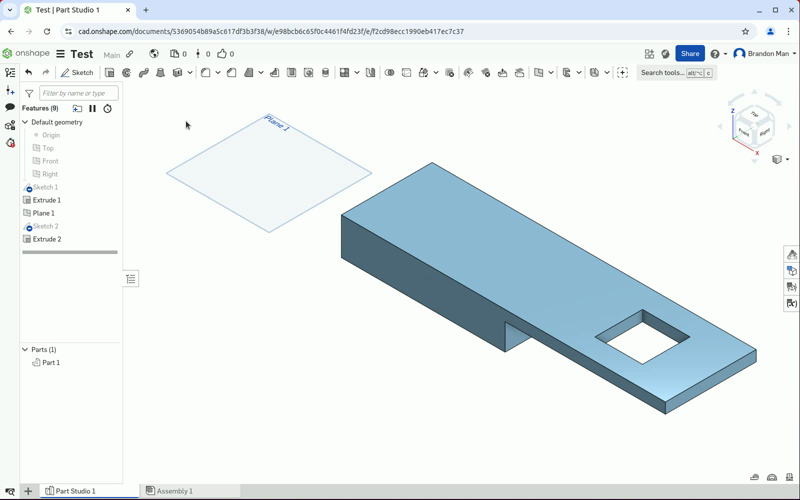
mouse_move(73, 189)
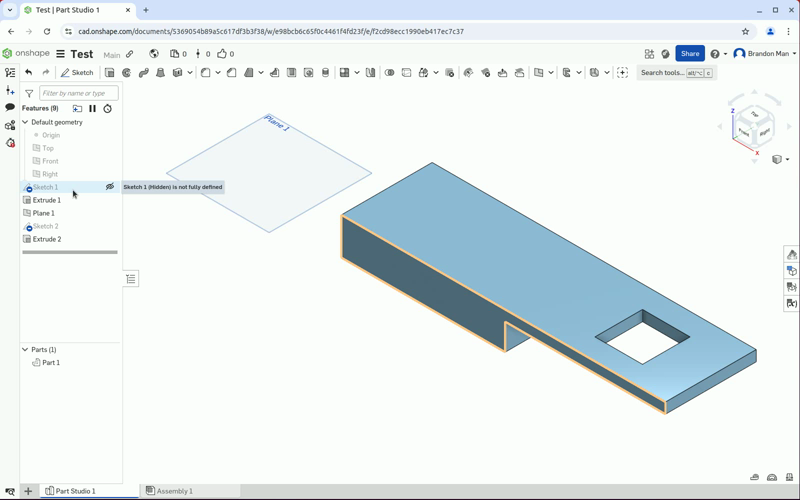
click(73, 189)